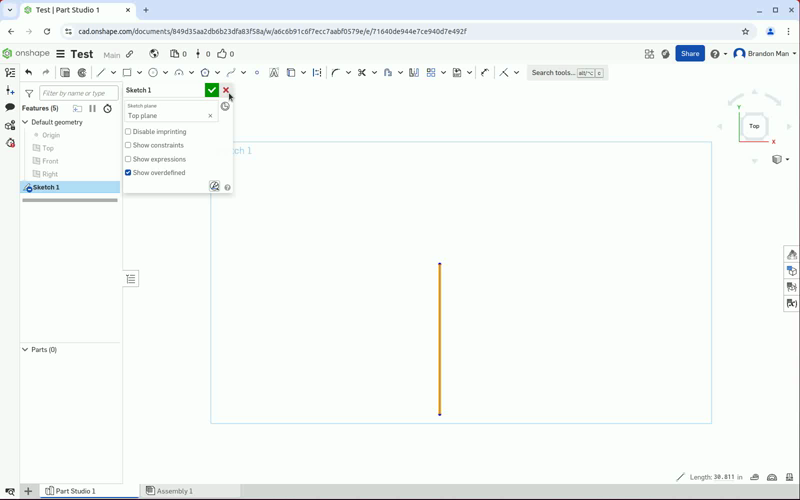
key(shift+h)
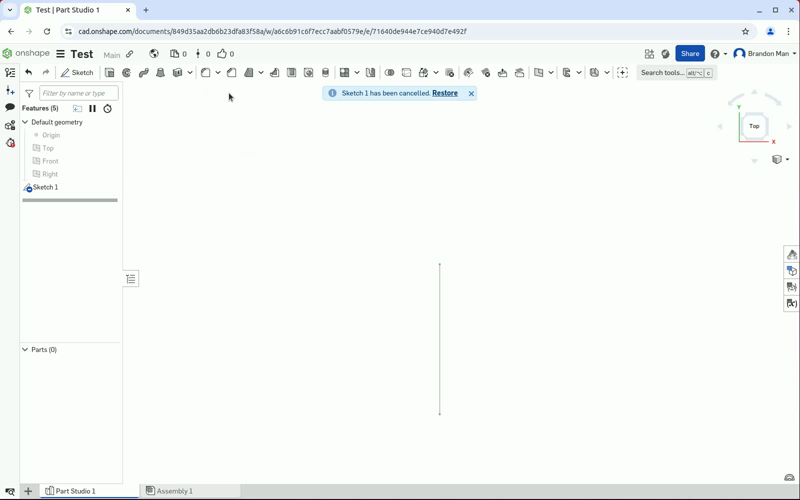
key(shift+s)
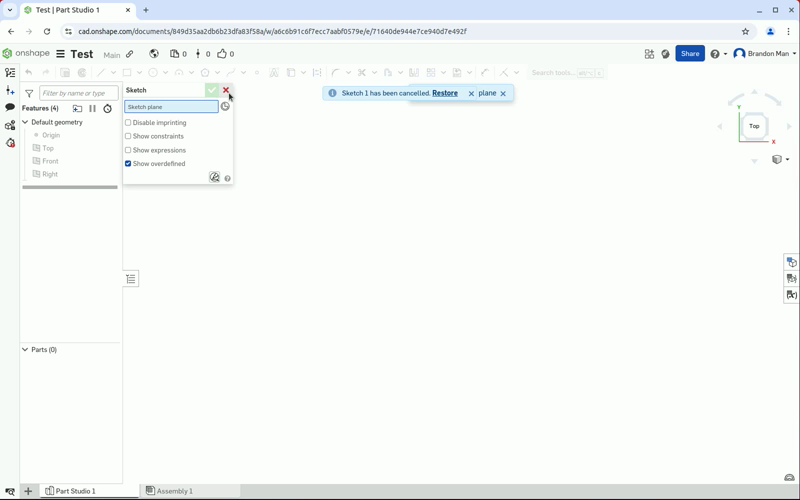
mouse_move(73, 150)
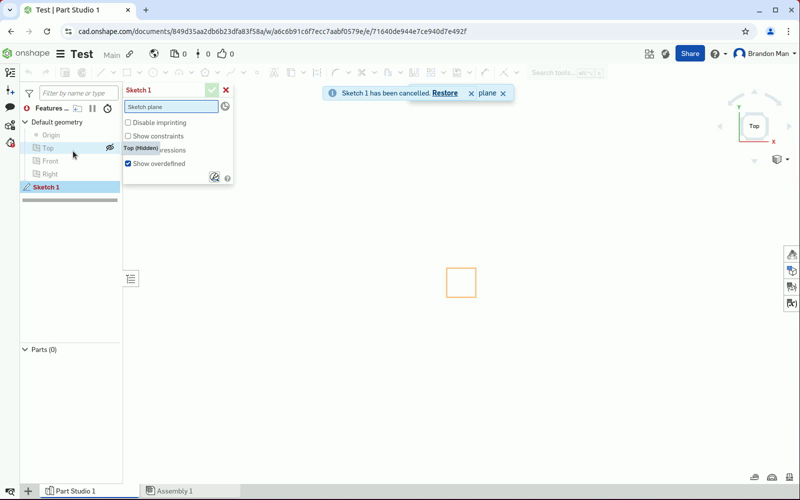
click(73, 150)
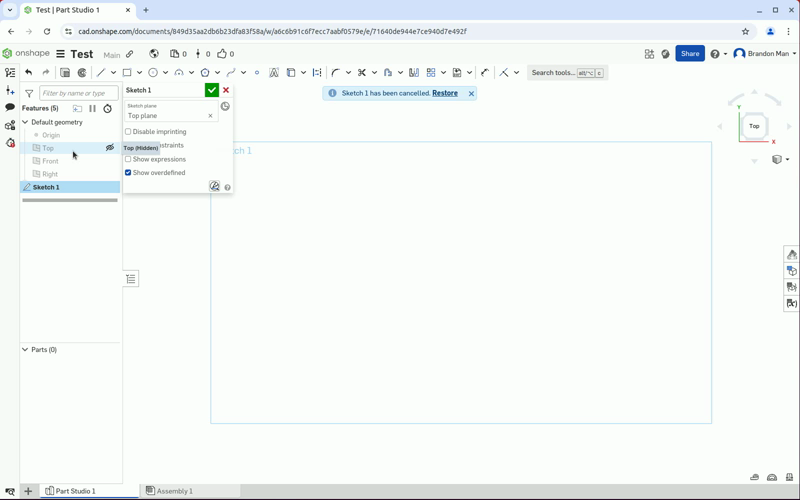
mouse_move(73, 352)
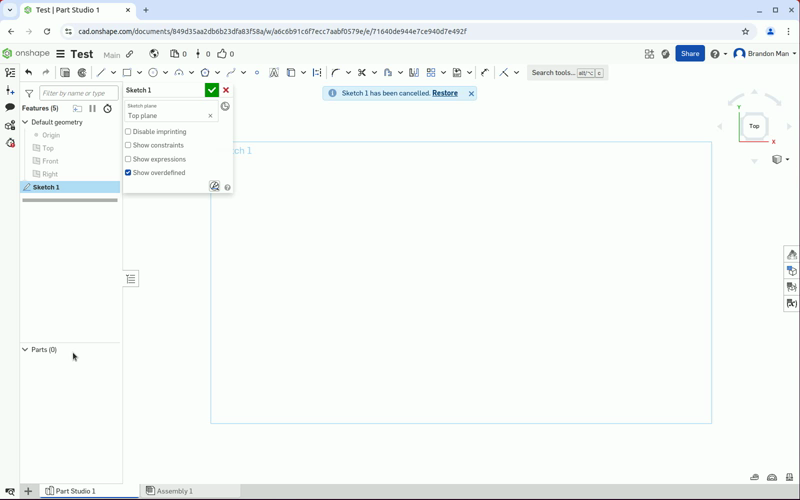
key(y)
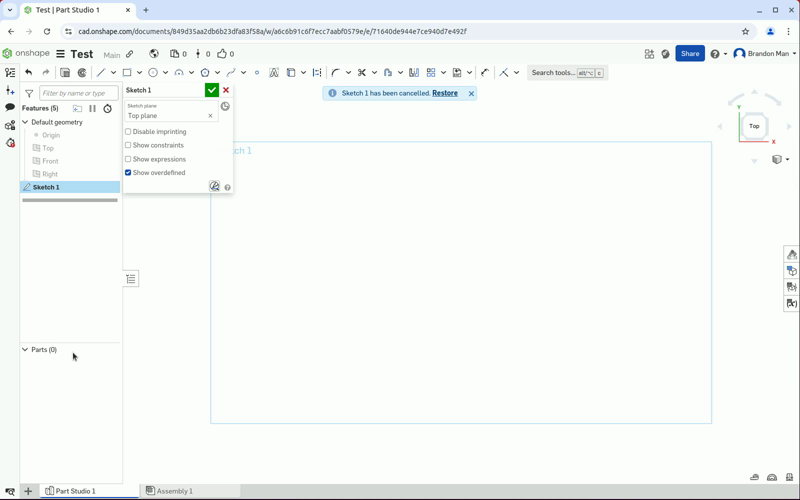
key(c)
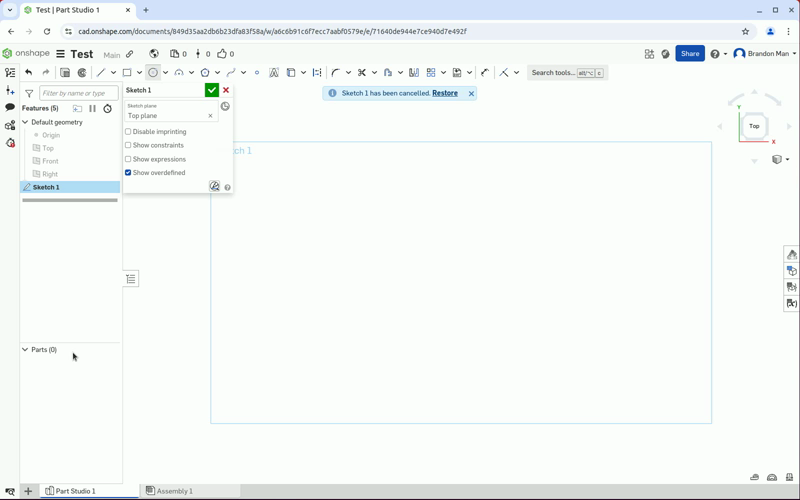
key_down(shift)
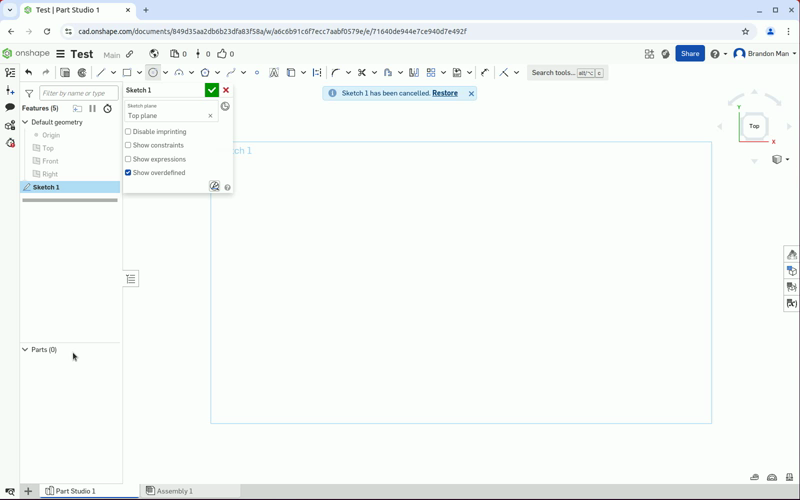
mouse_move(460, 282)
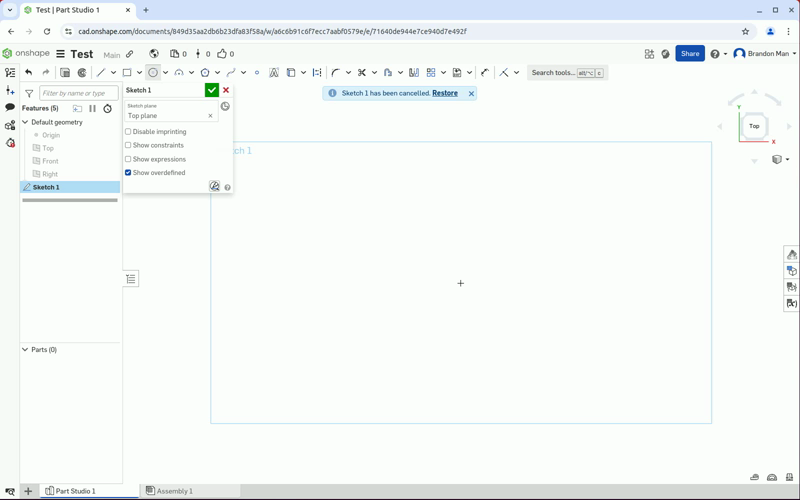
click(460, 282)
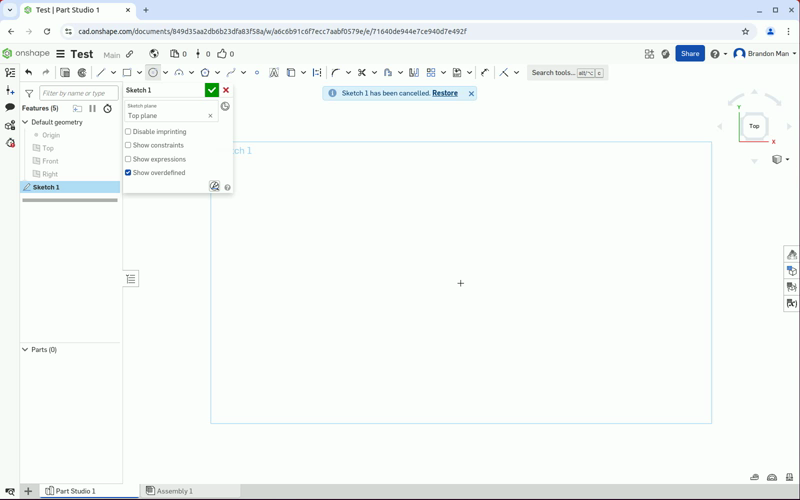
key_up(shift)
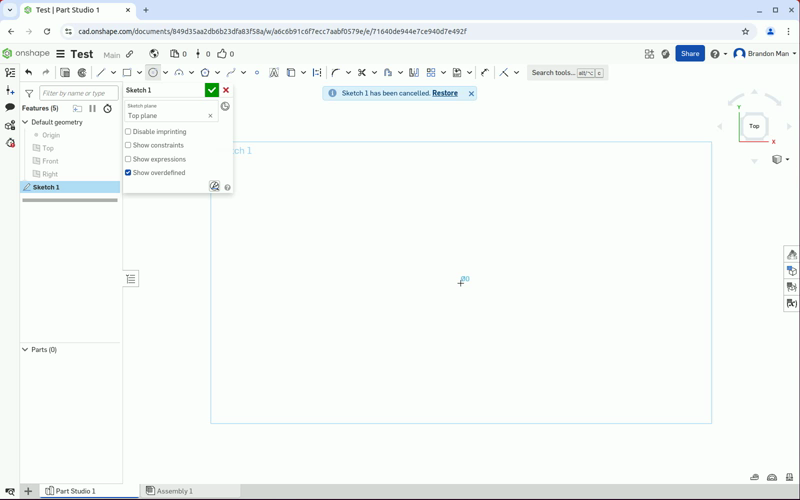
mouse_move(468, 282)
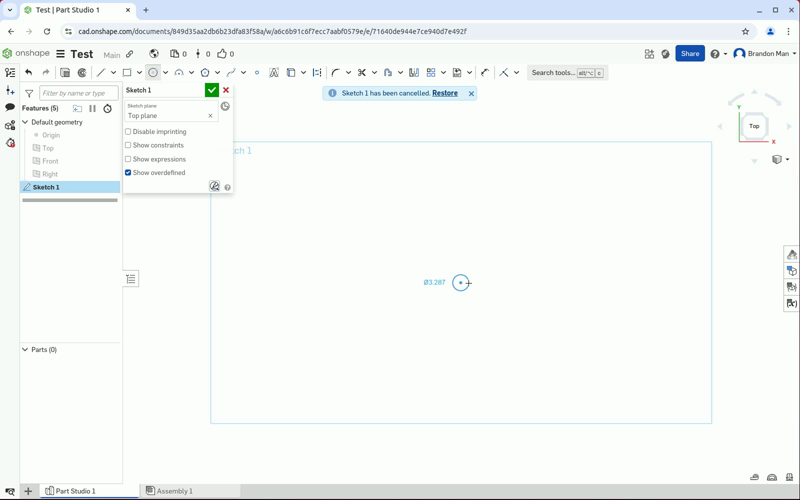
click(468, 282)
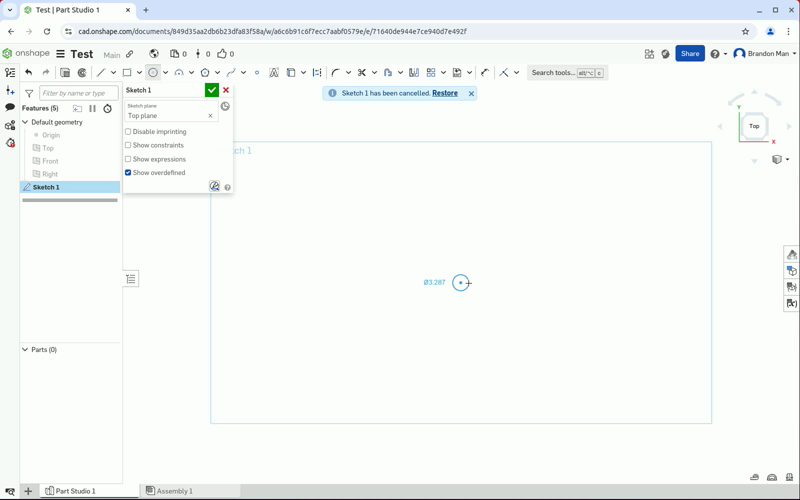
key(esc)
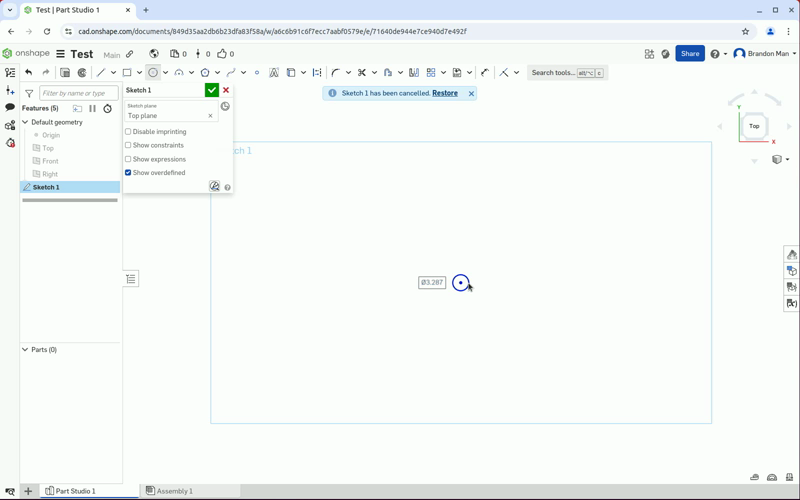
mouse_move(458, 288)
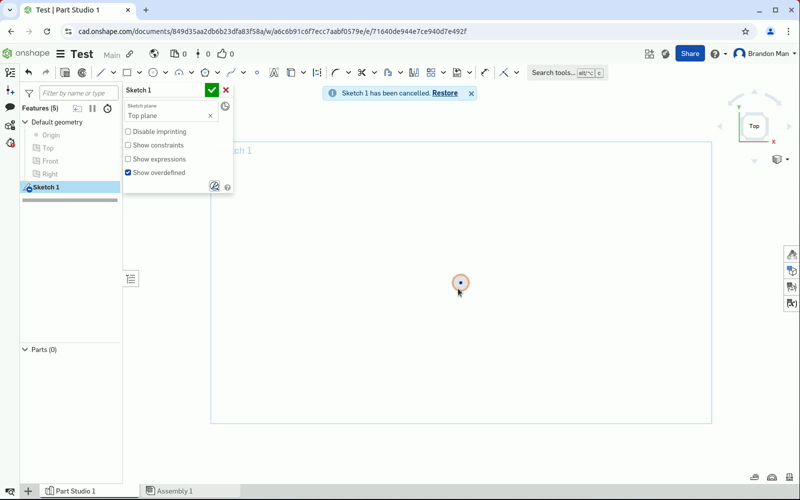
scroll(6)
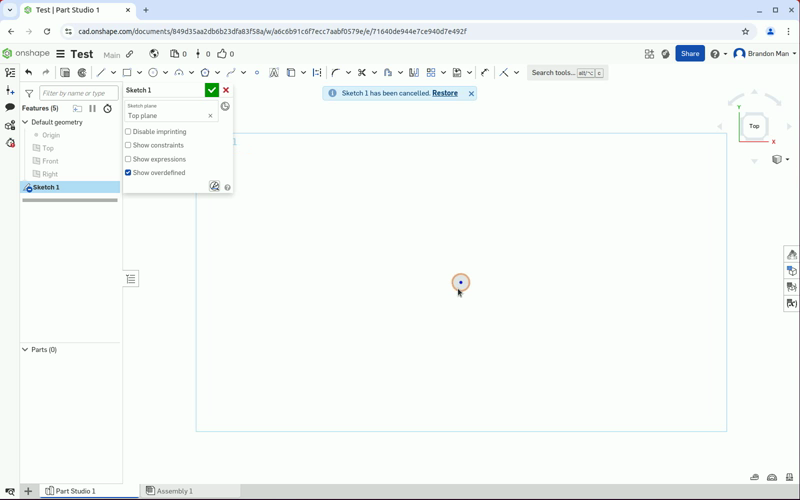
scroll(6)
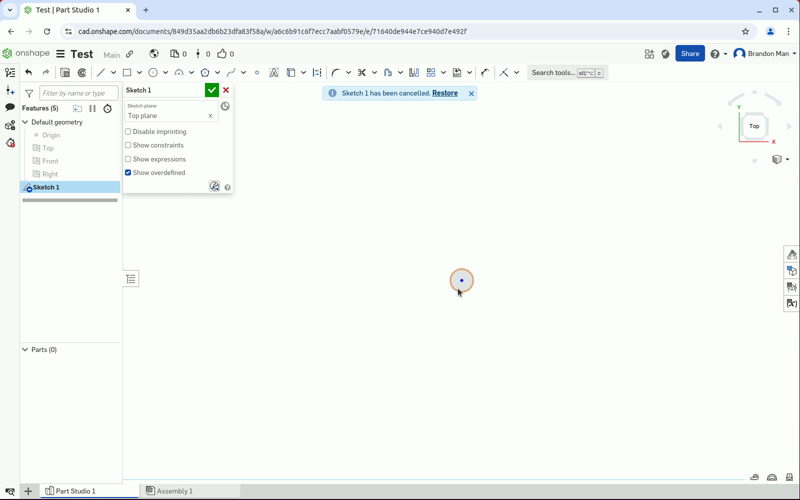
scroll(6)
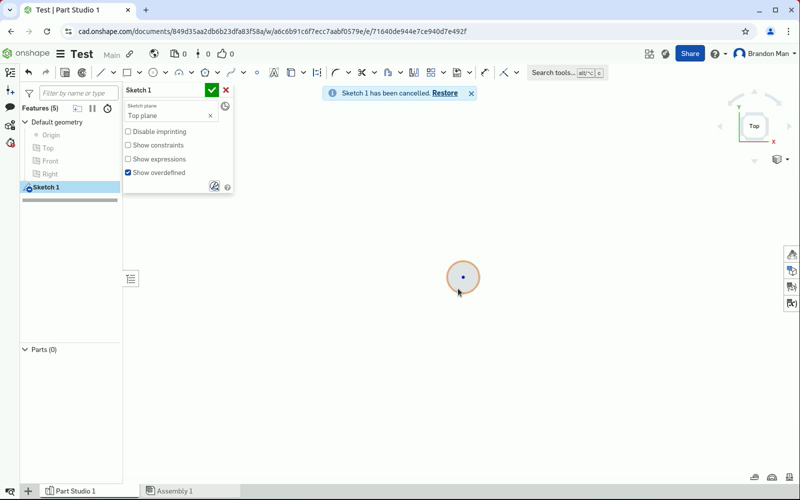
scroll(6)
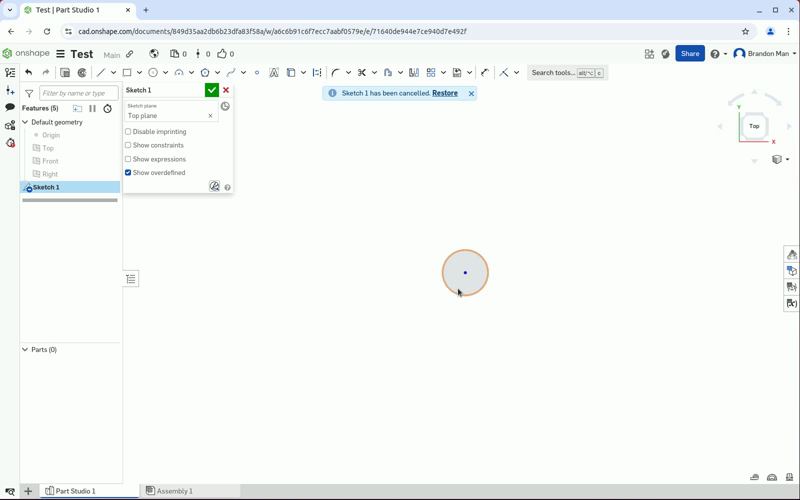
scroll(6)
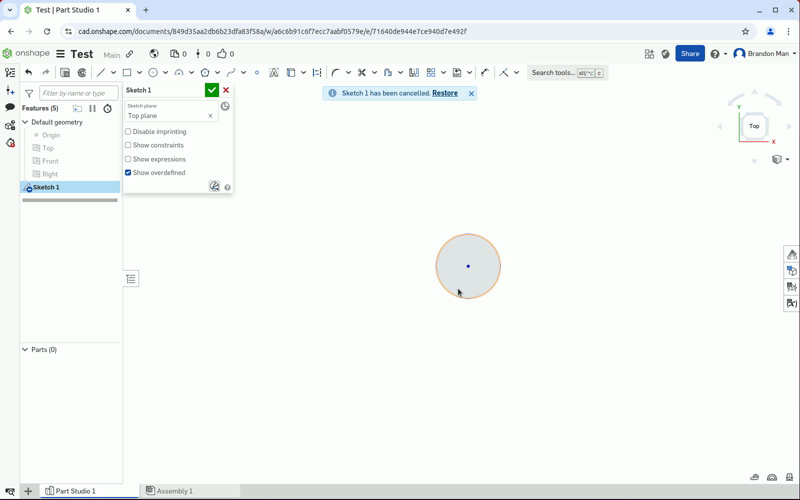
scroll(6)
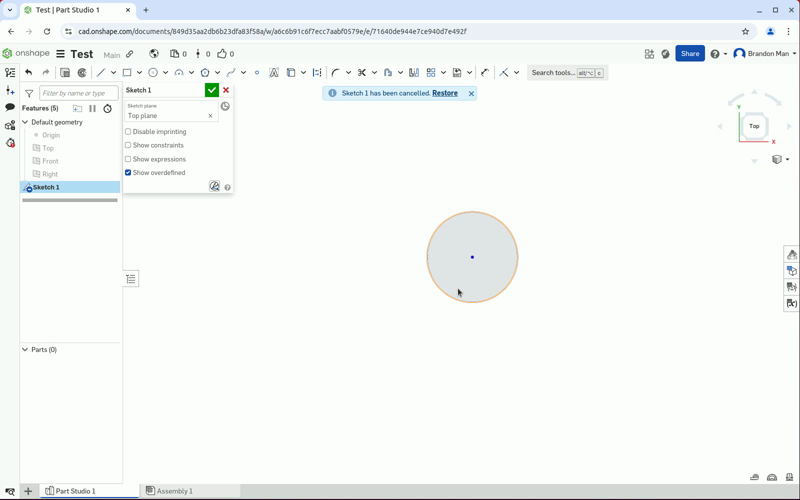
scroll(6)
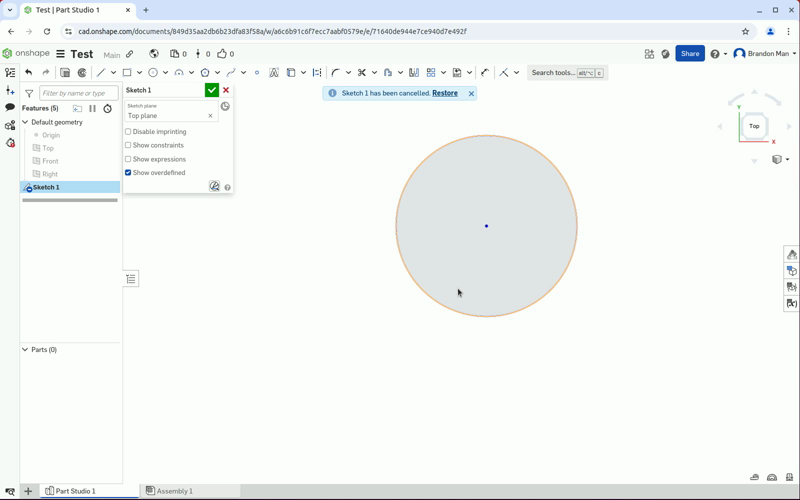
click(458, 288)
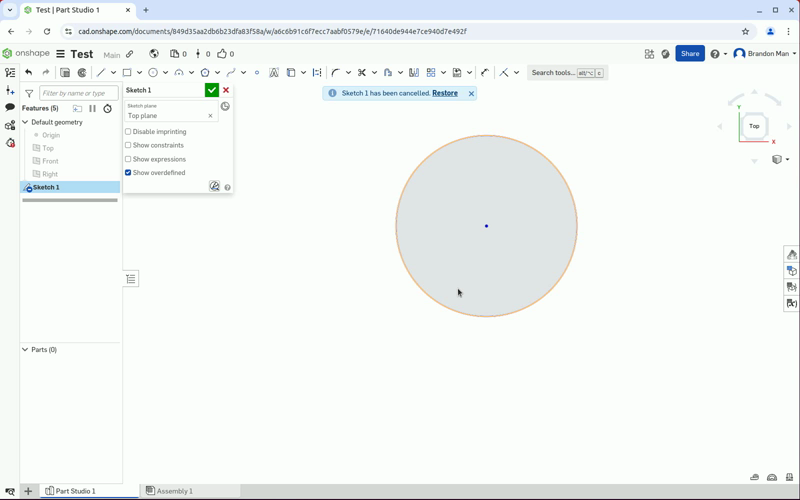
scroll(-6)
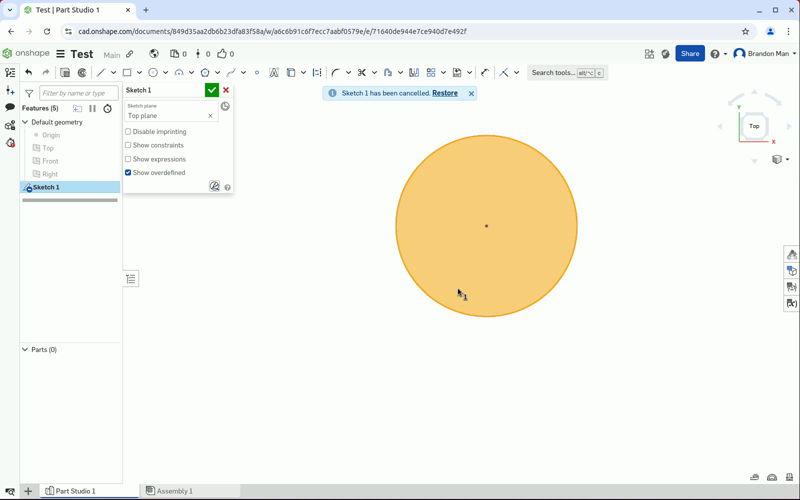
scroll(-6)
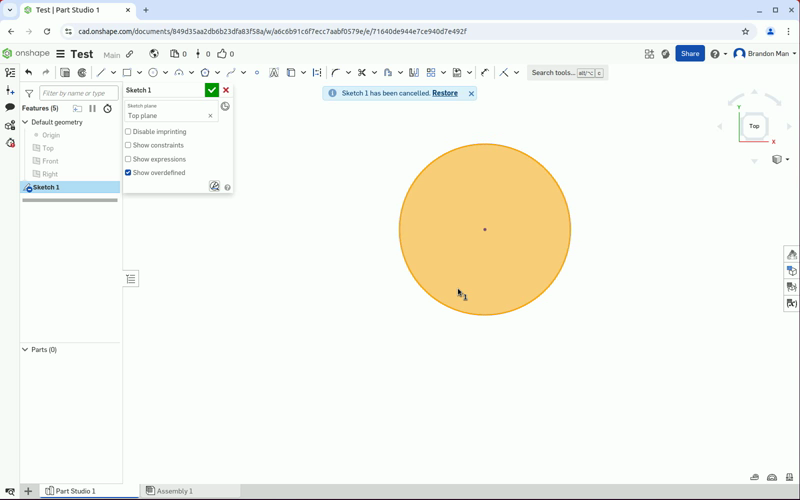
scroll(-6)
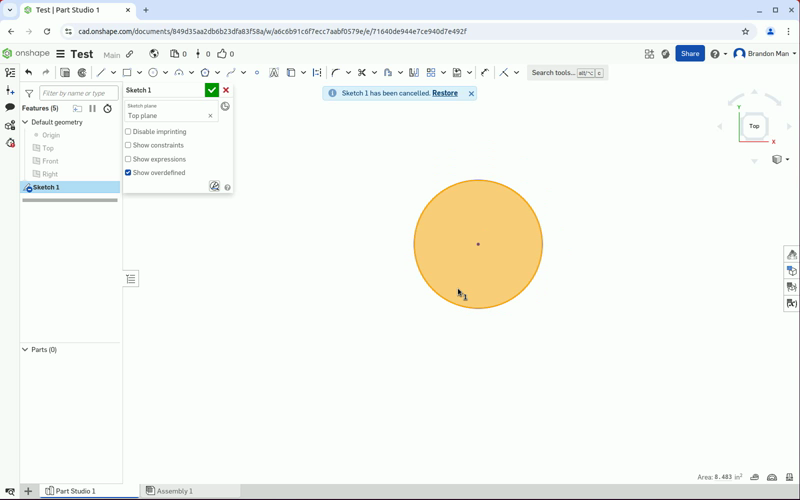
scroll(-6)
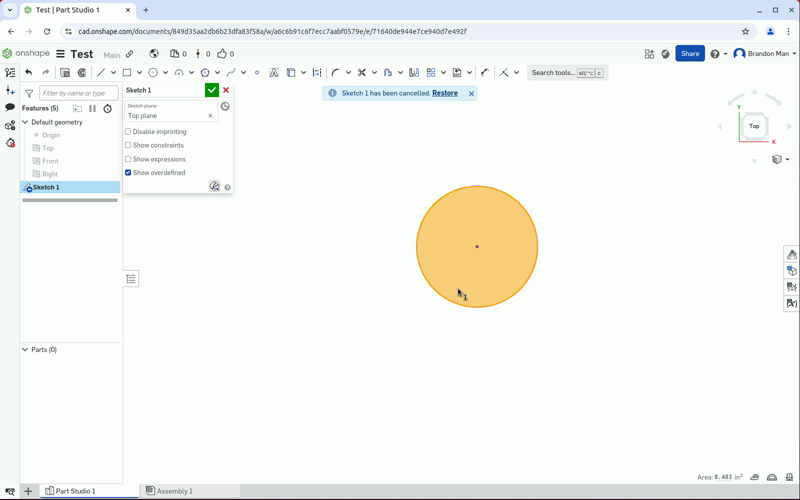
scroll(-6)
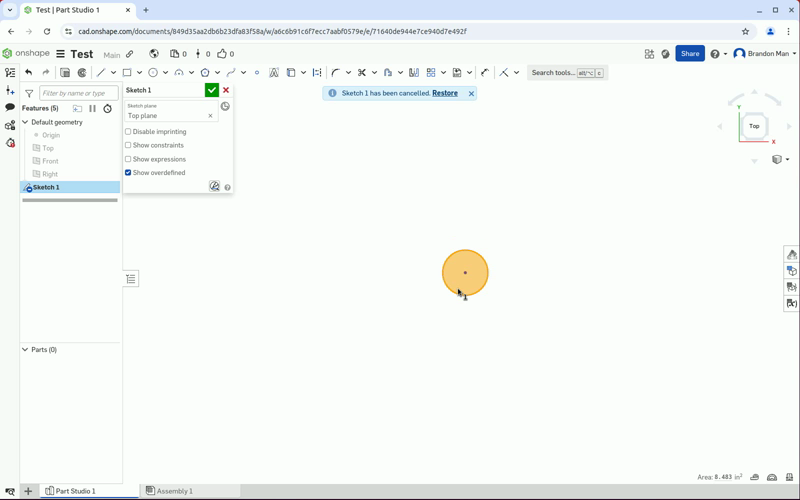
scroll(-6)
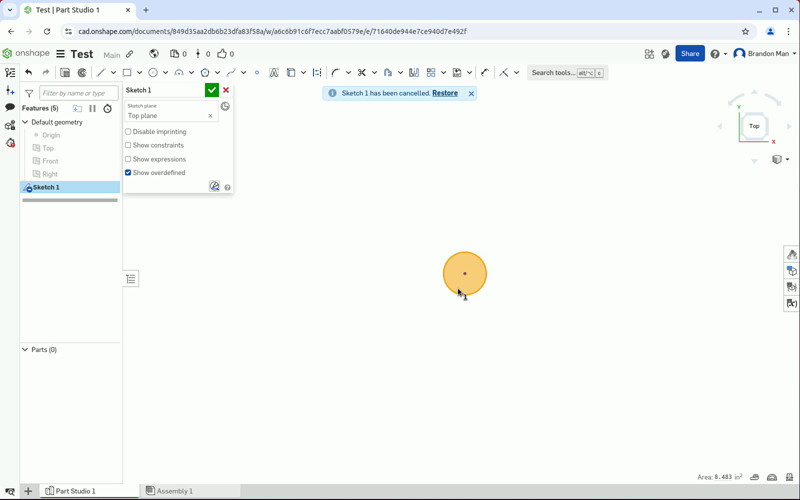
scroll(-6)
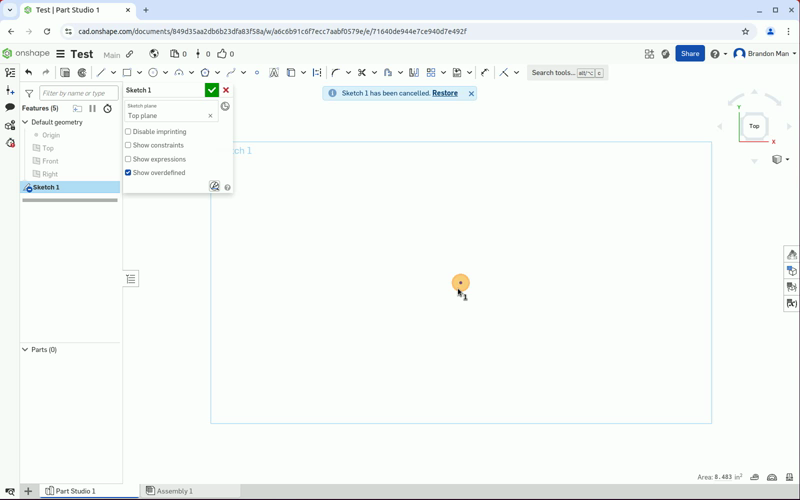
mouse_move(73, 352)
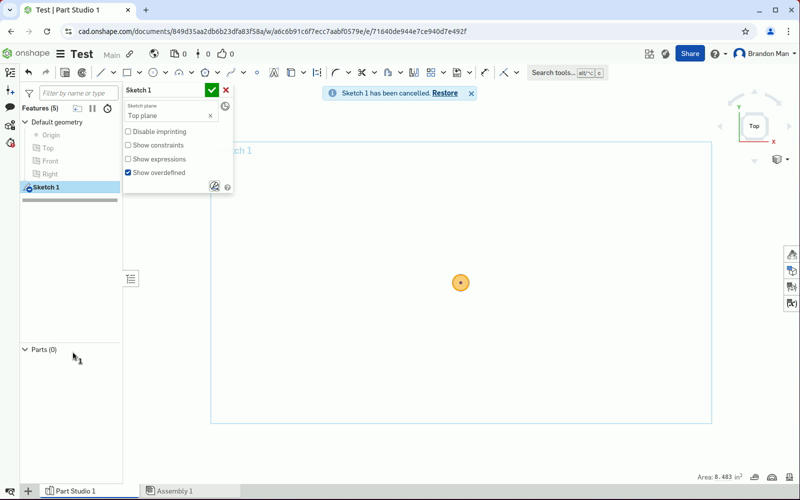
key(shift+y)
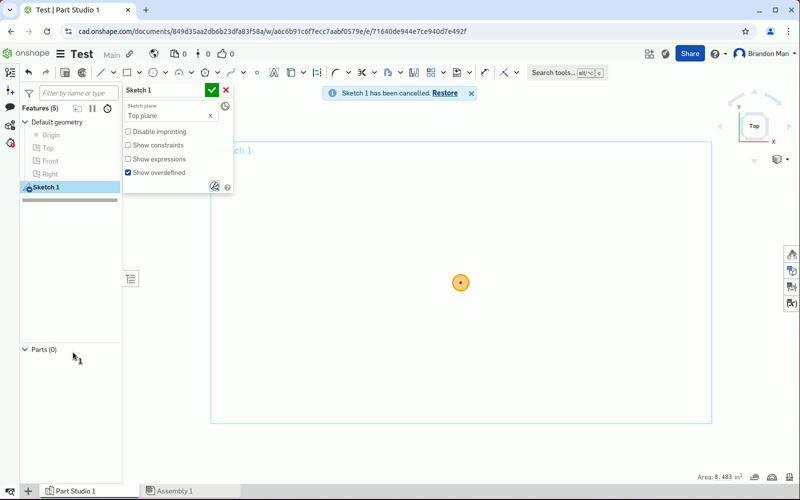
key(shift+e)
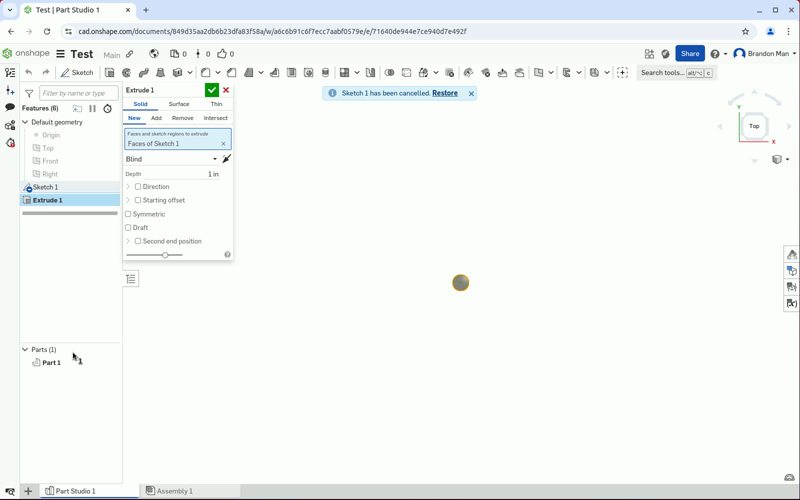
mouse_move(143, 106)
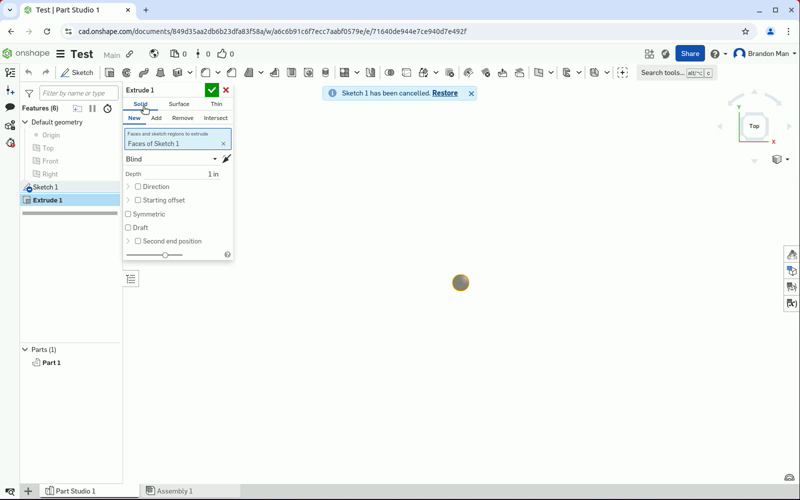
click(143, 106)
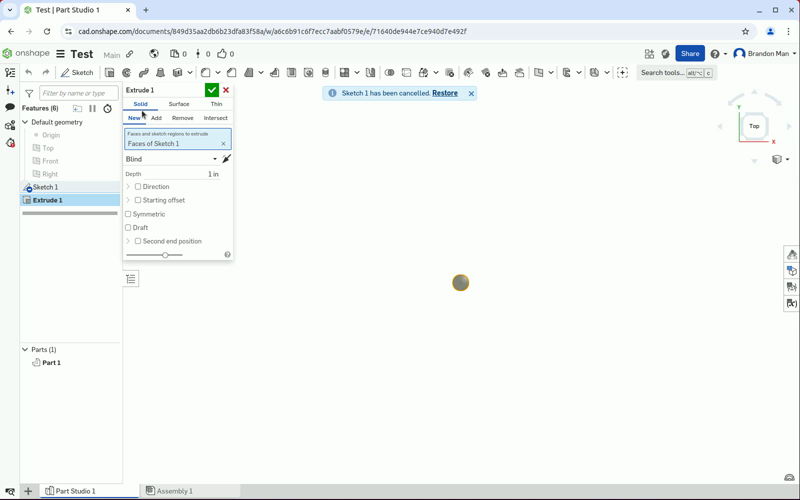
mouse_move(137, 120)
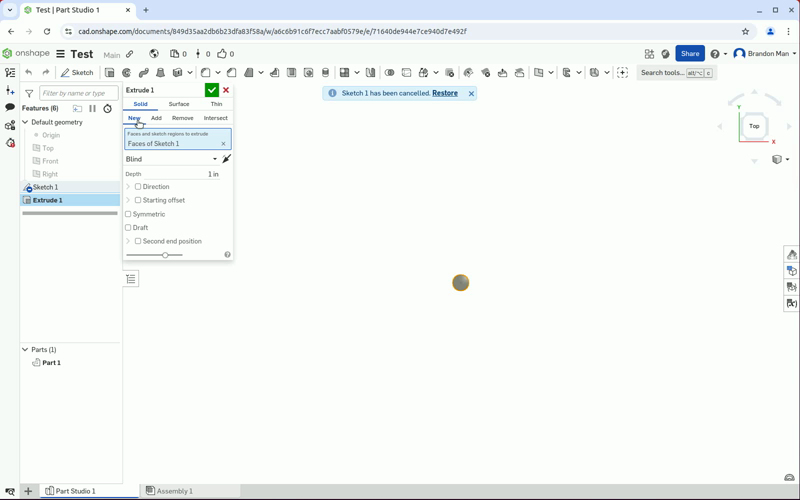
click(137, 120)
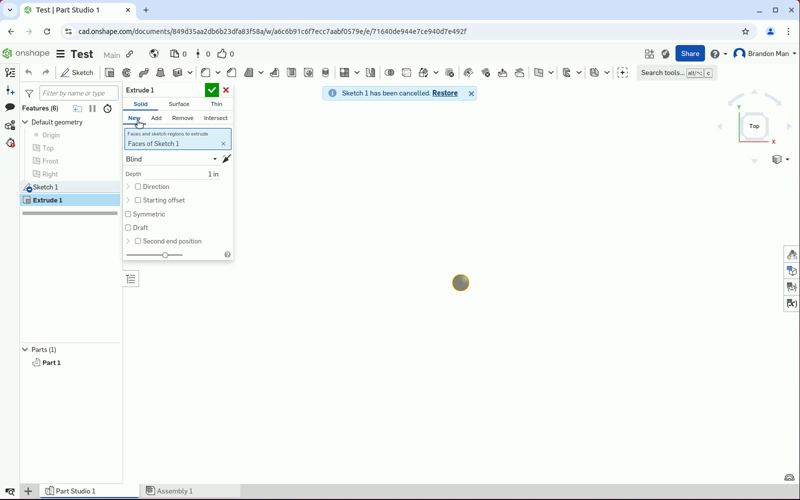
key(tab, 4)
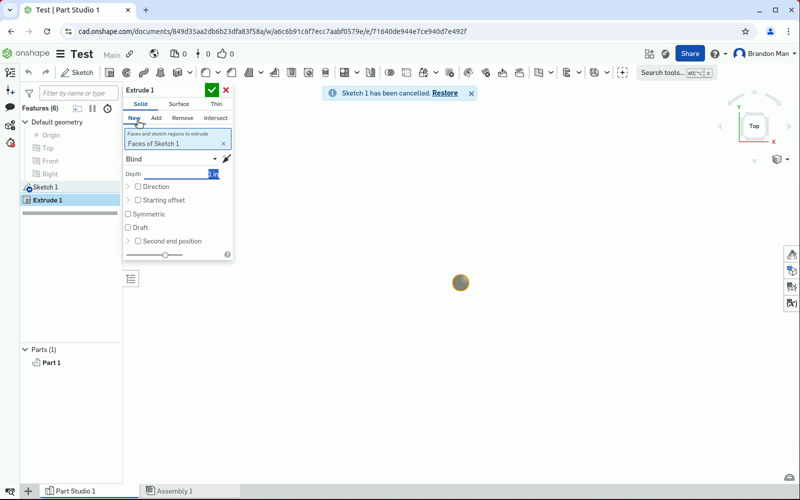
text(23.108)
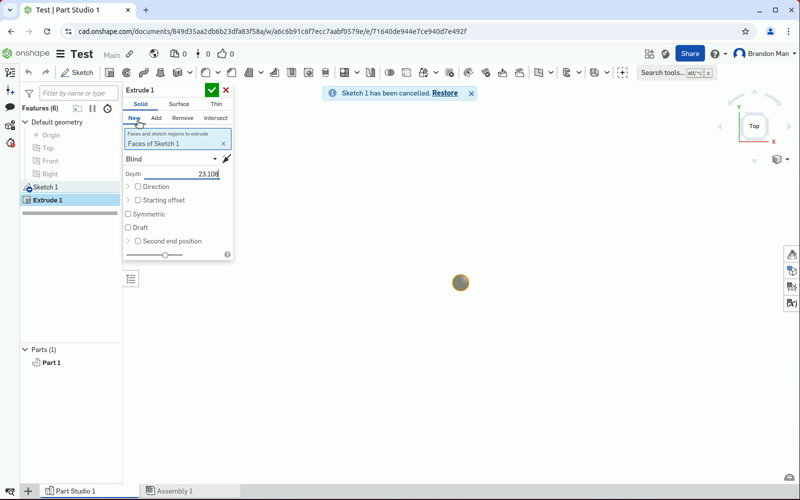
key(enter)
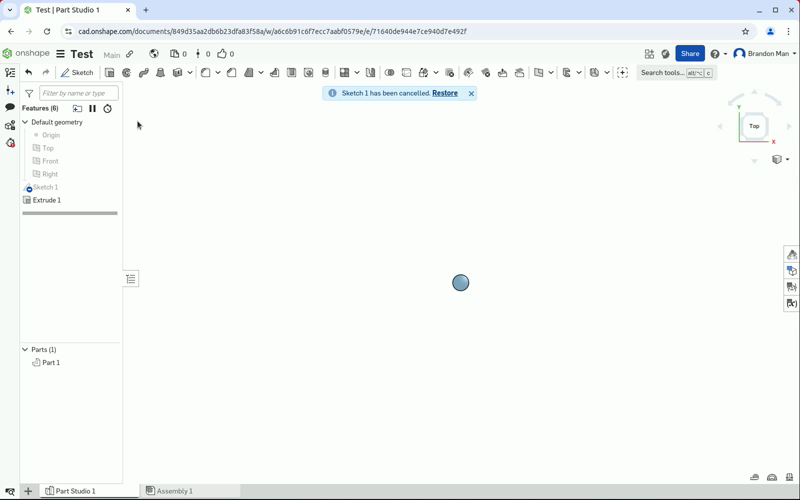
key(shift+h)
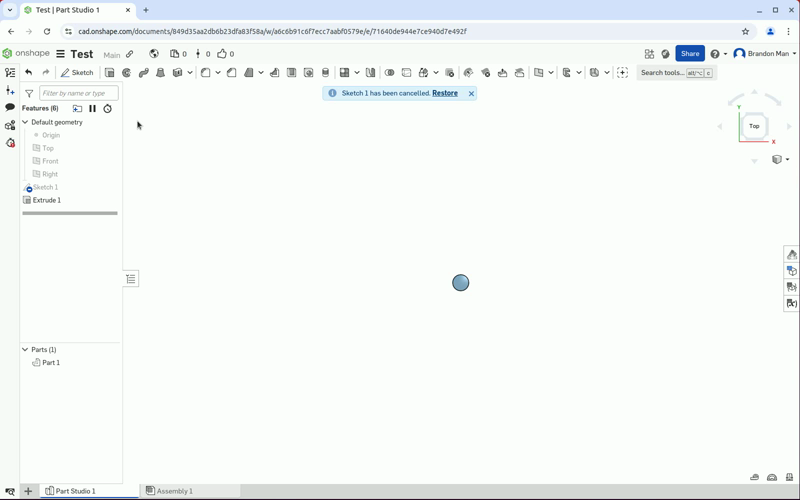
key(shift+h)
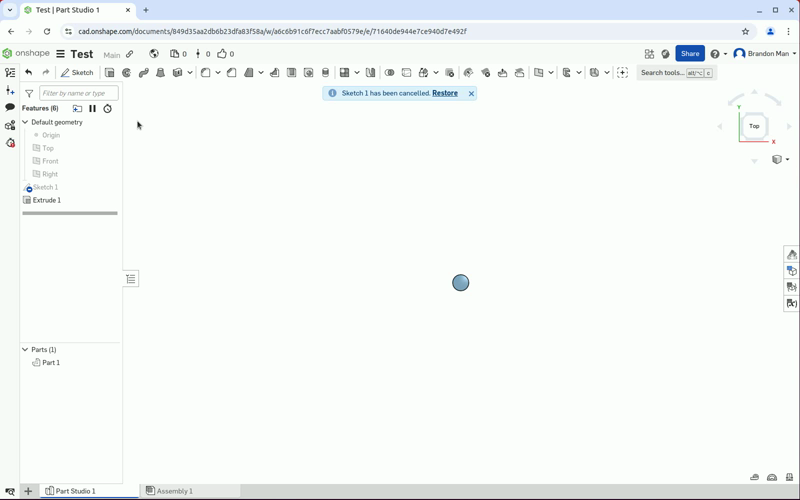
mouse_move(73, 189)
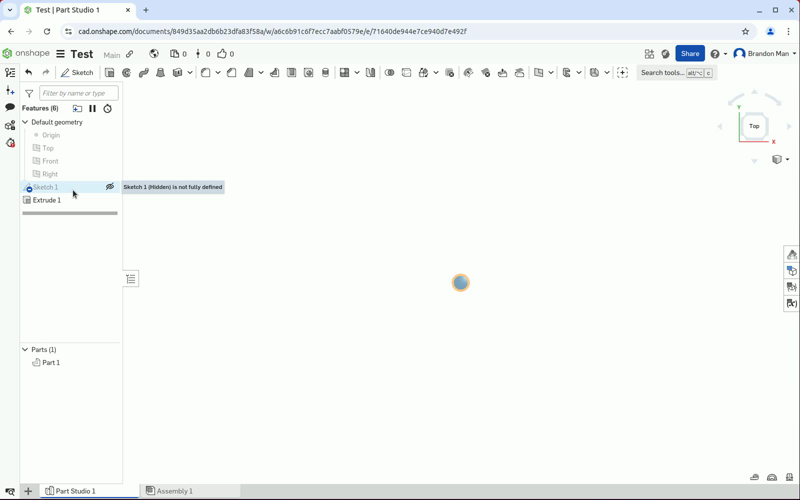
click(73, 189)
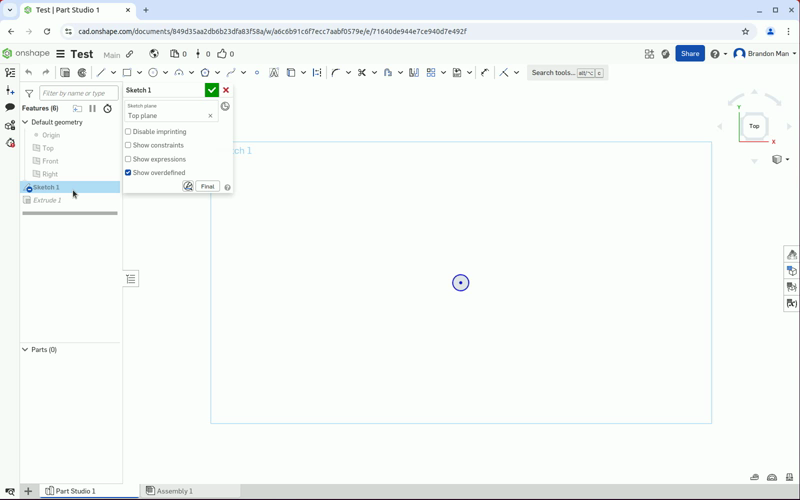
mouse_move(229, 92)
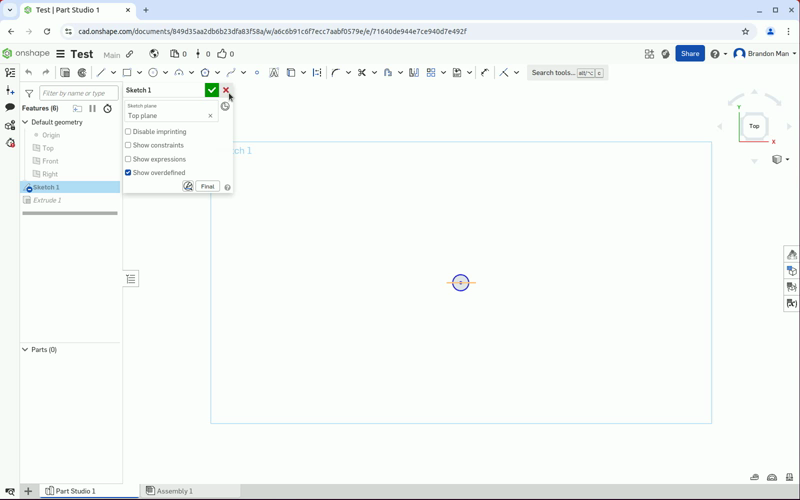
click(229, 92)
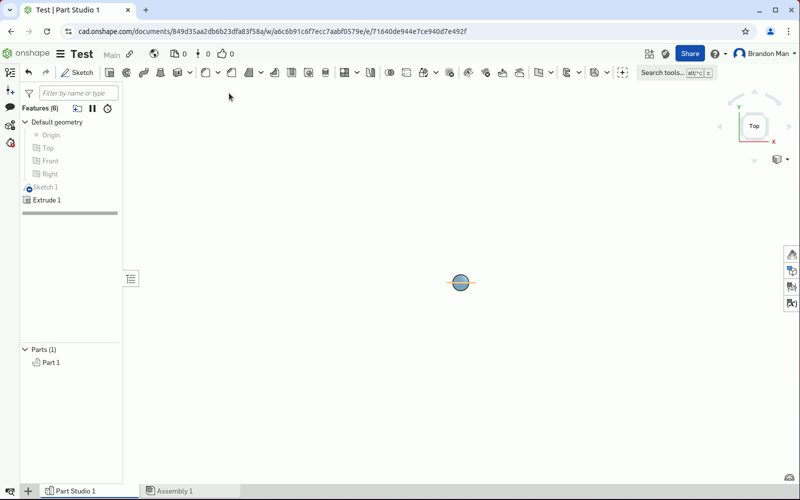
mouse_move(73, 352)
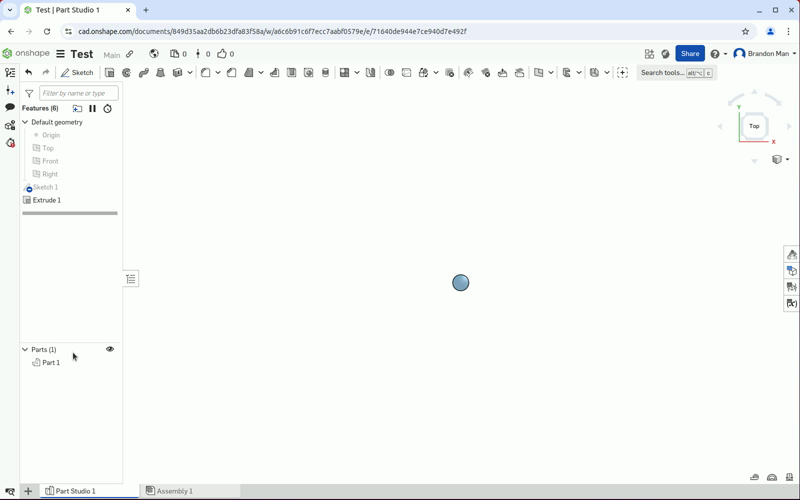
key(y)
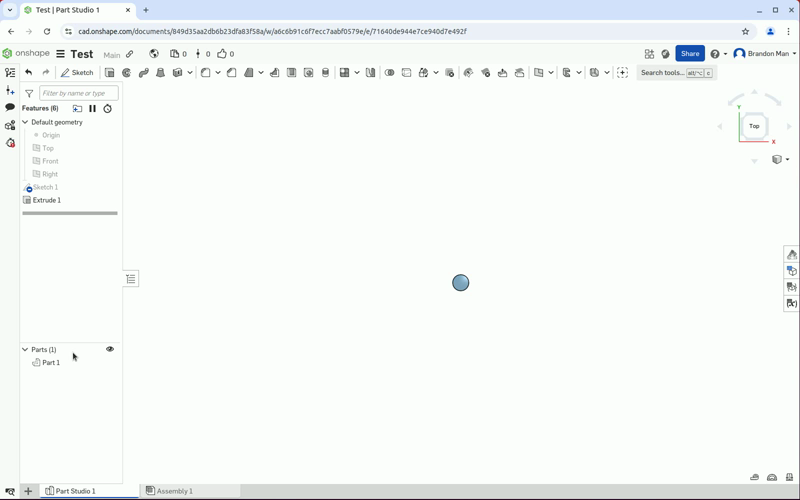
key(shift+p)
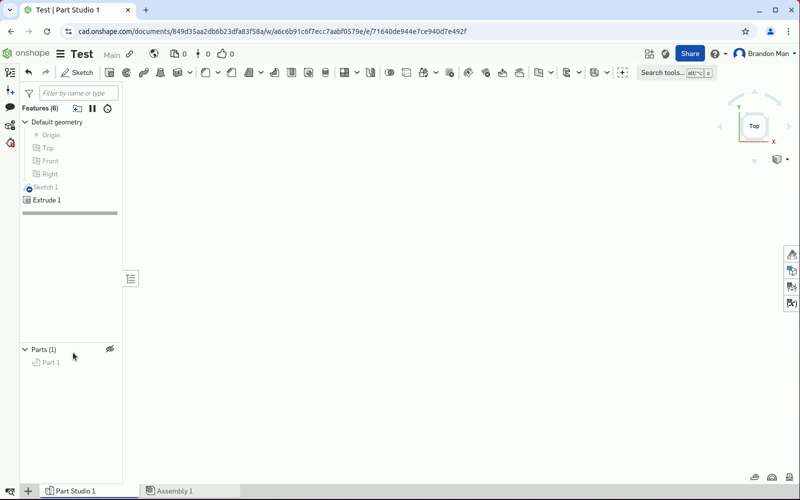
key(space)
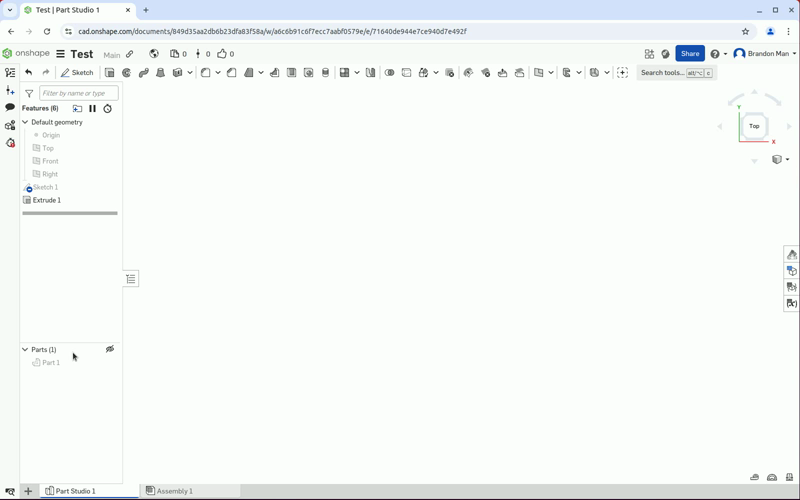
key_down(shift)
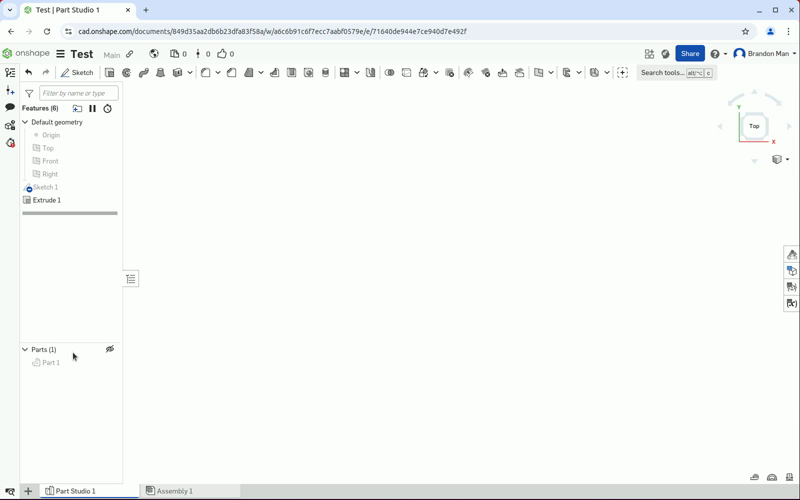
key(up)
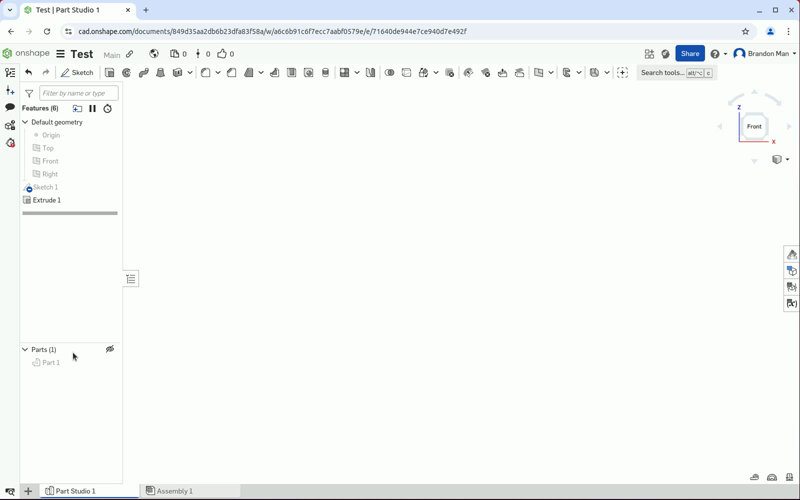
key_up(shift)
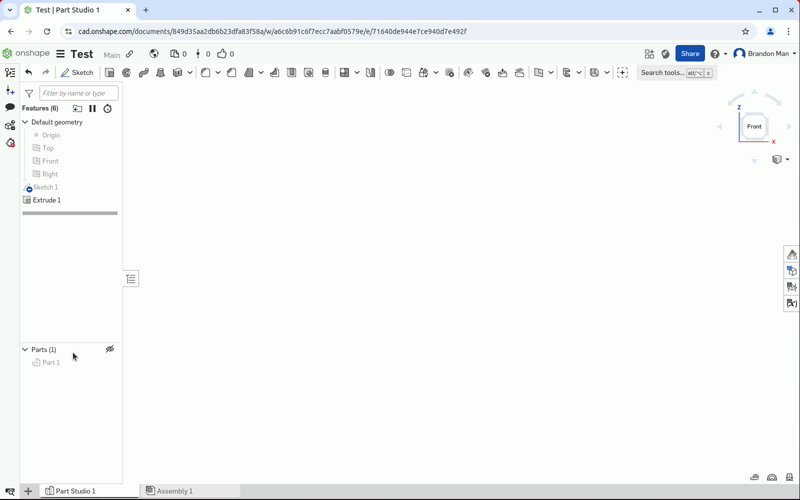
mouse_move(73, 352)
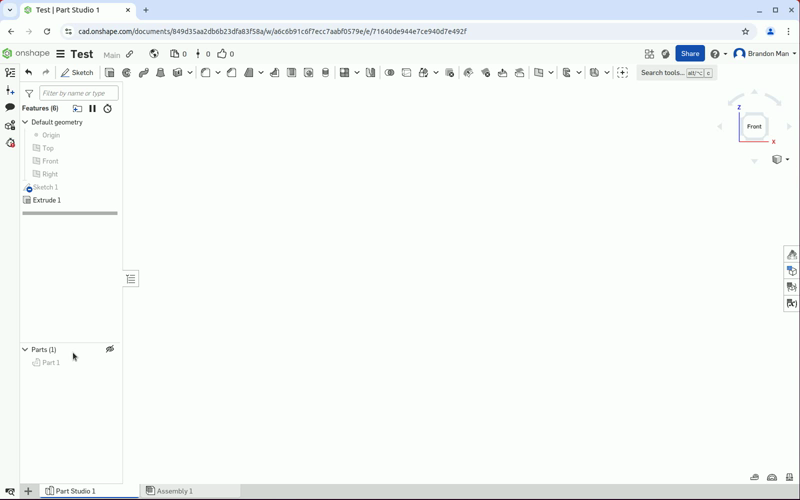
key(shift+y)
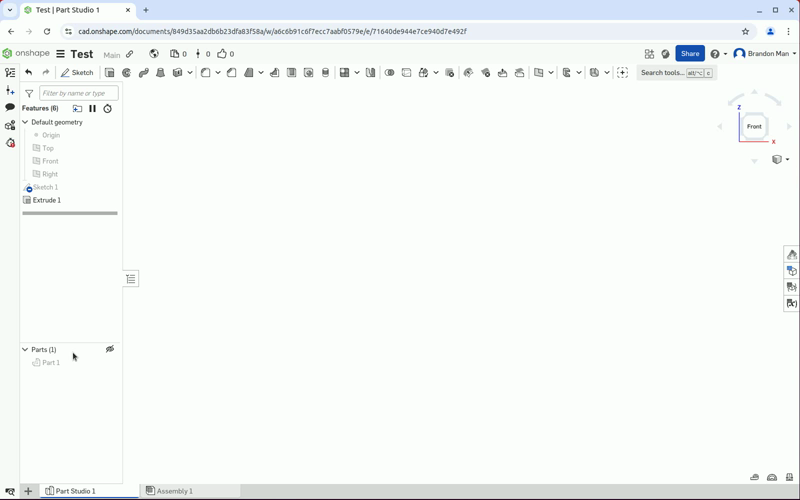
key(shift+s)
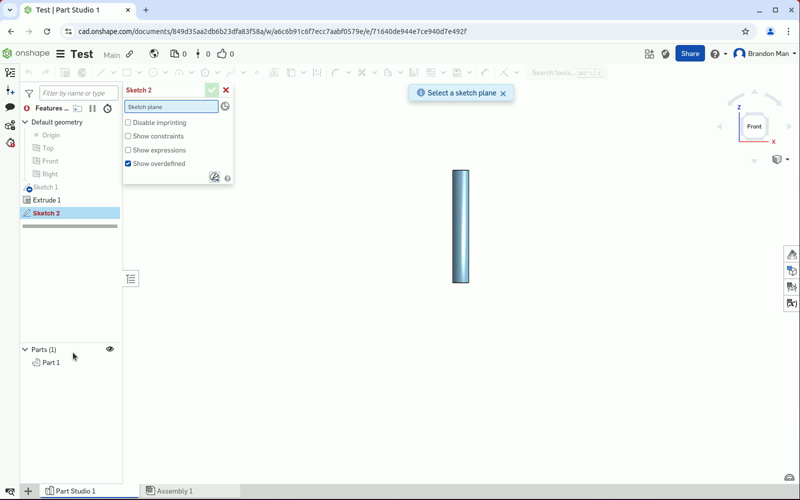
mouse_move(73, 163)
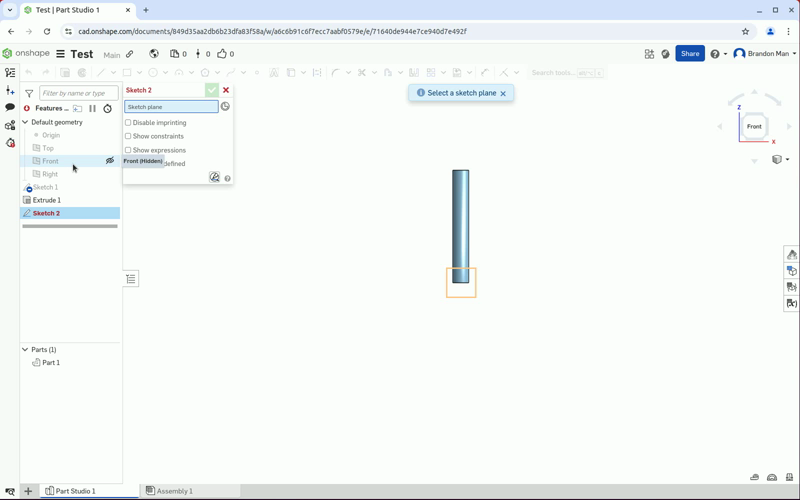
click(73, 163)
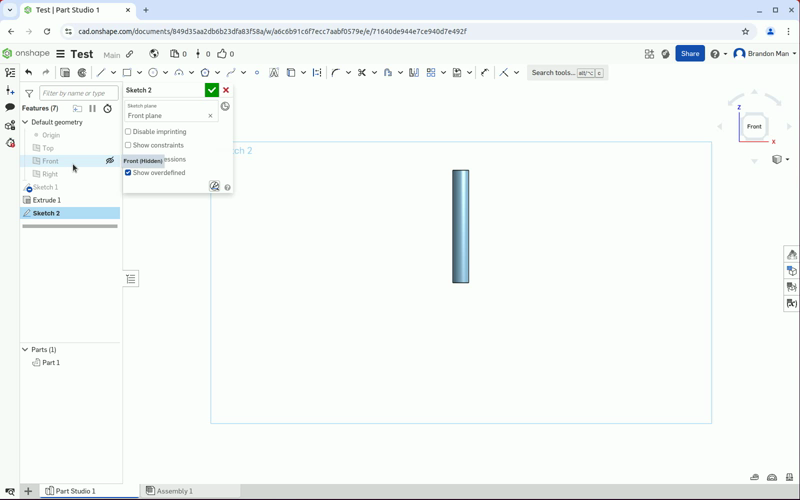
mouse_move(73, 352)
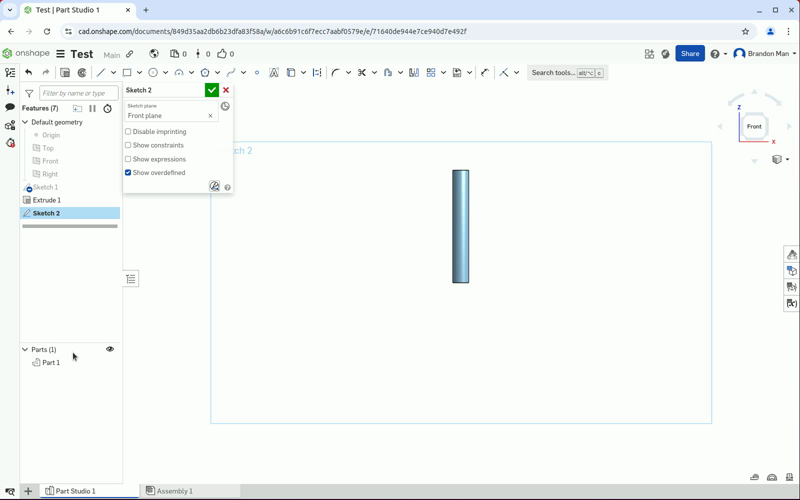
key(y)
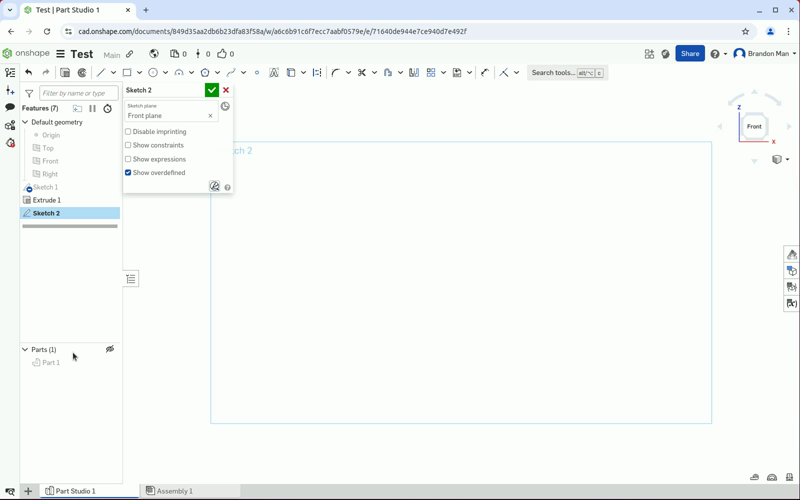
key(c)
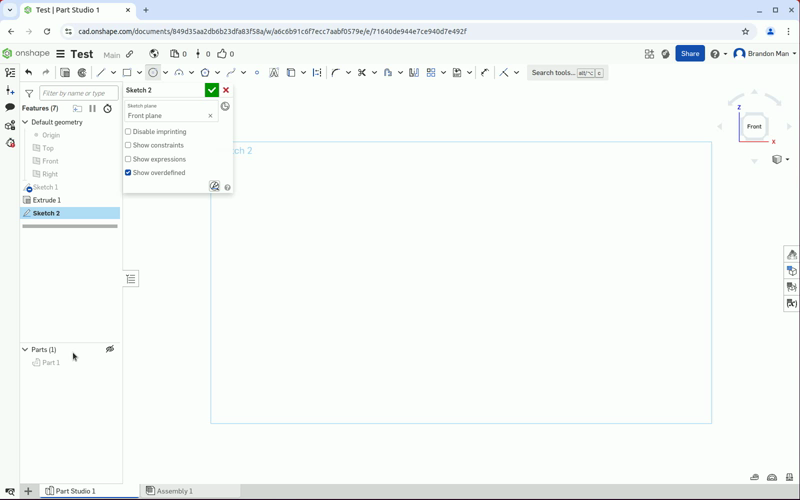
key_down(shift)
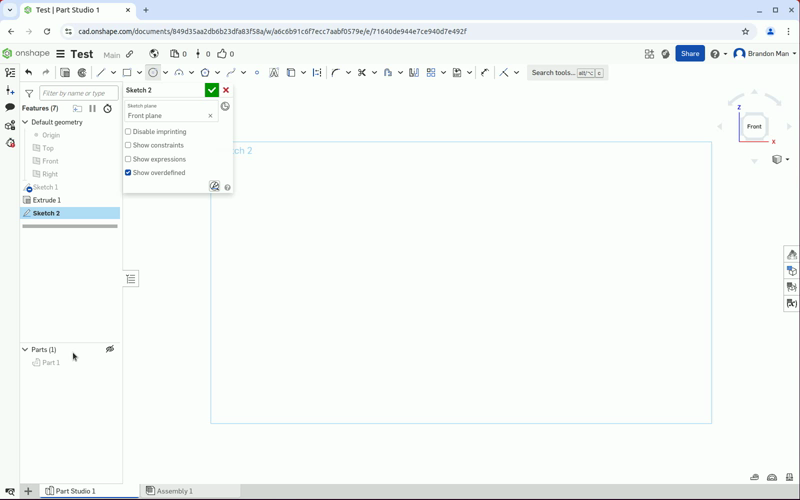
mouse_move(460, 184)
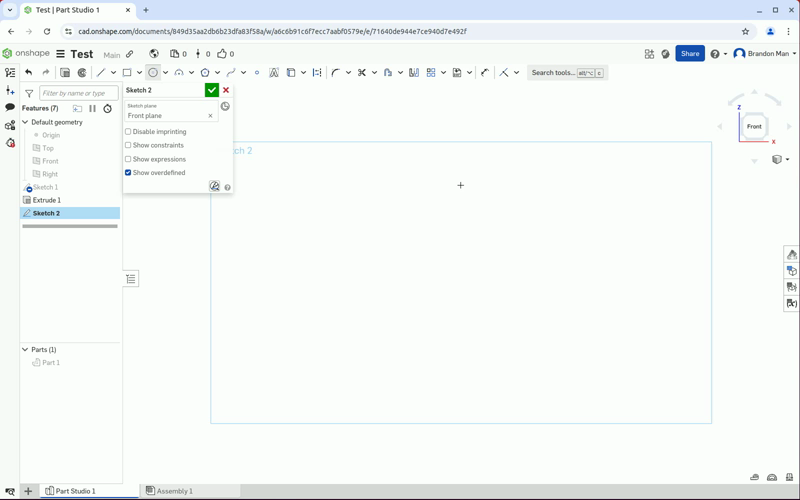
click(460, 184)
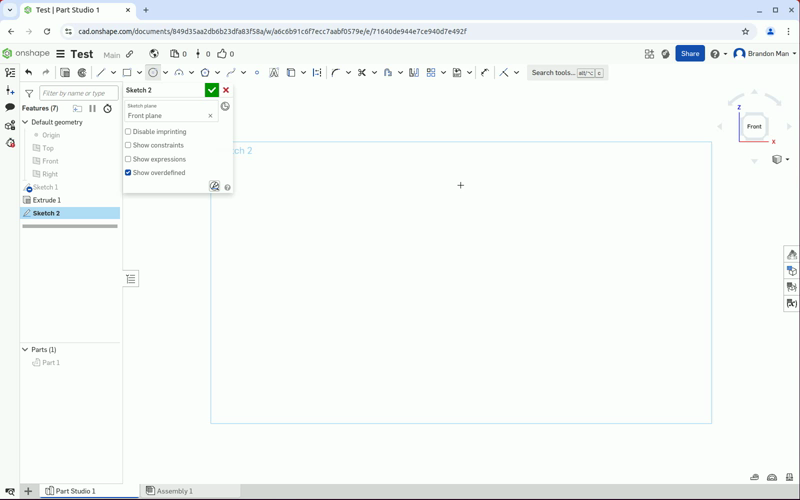
key_up(shift)
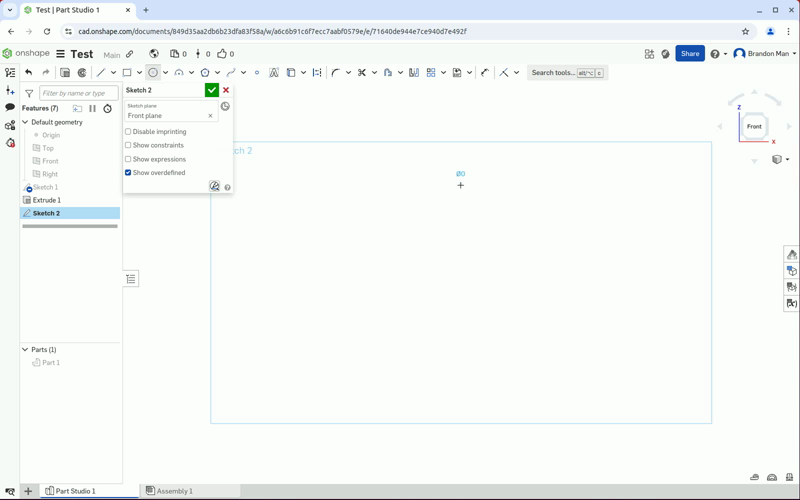
mouse_move(461, 184)
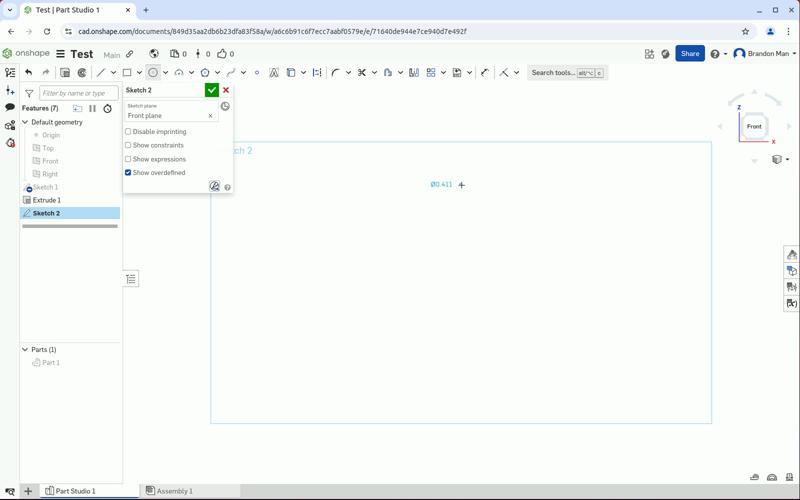
scroll(6)
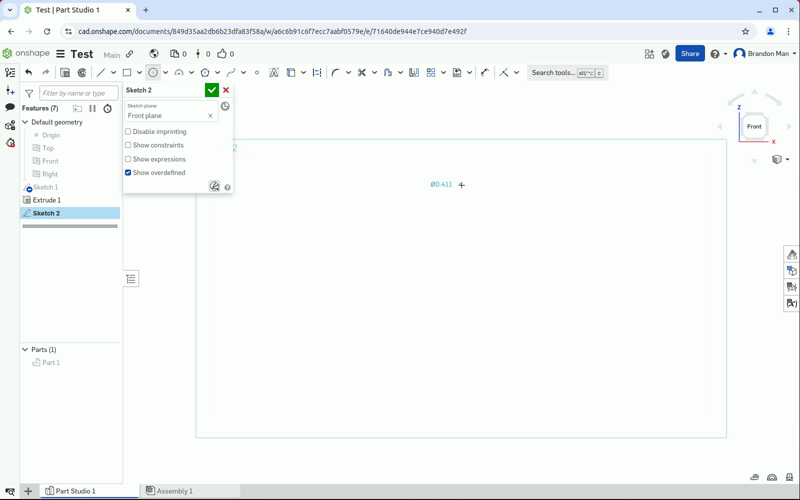
scroll(6)
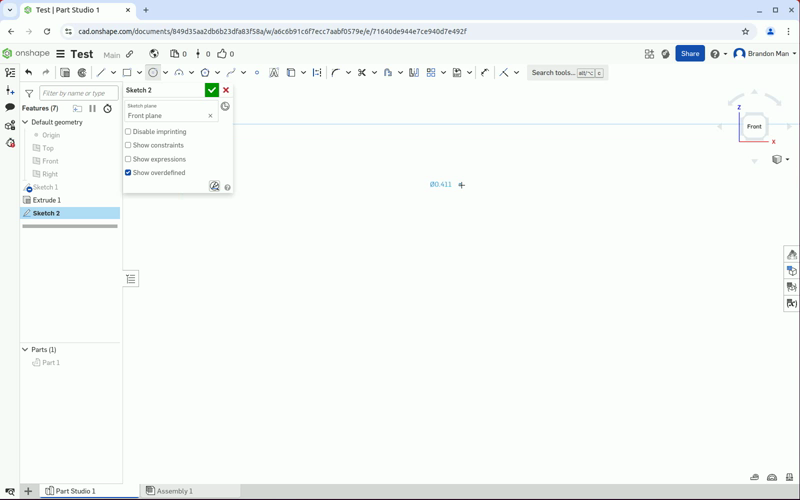
scroll(6)
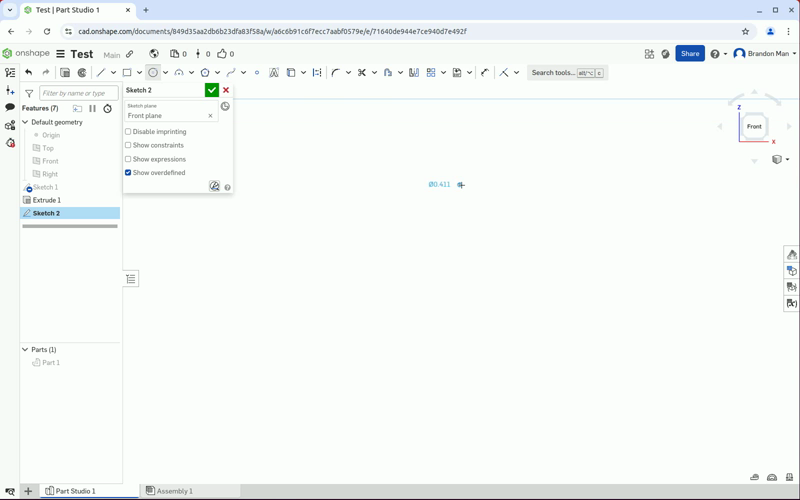
scroll(6)
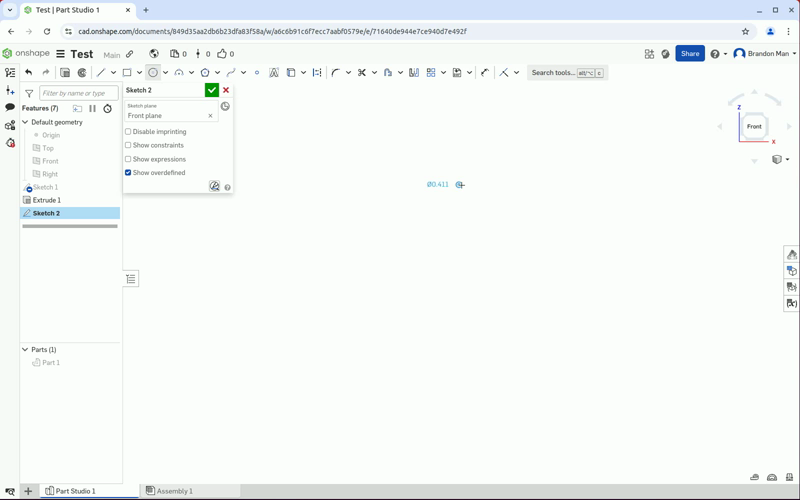
scroll(6)
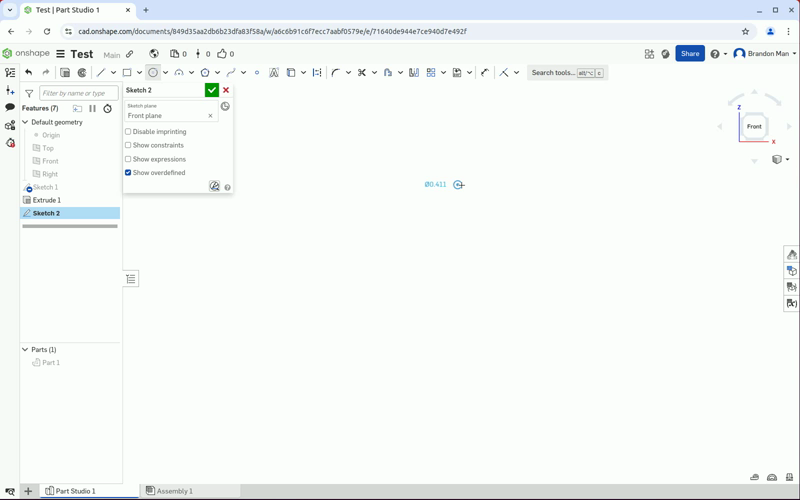
scroll(6)
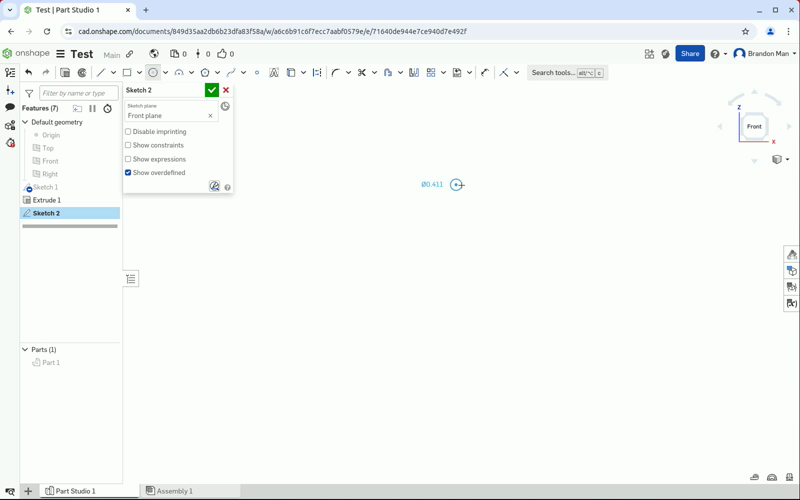
scroll(6)
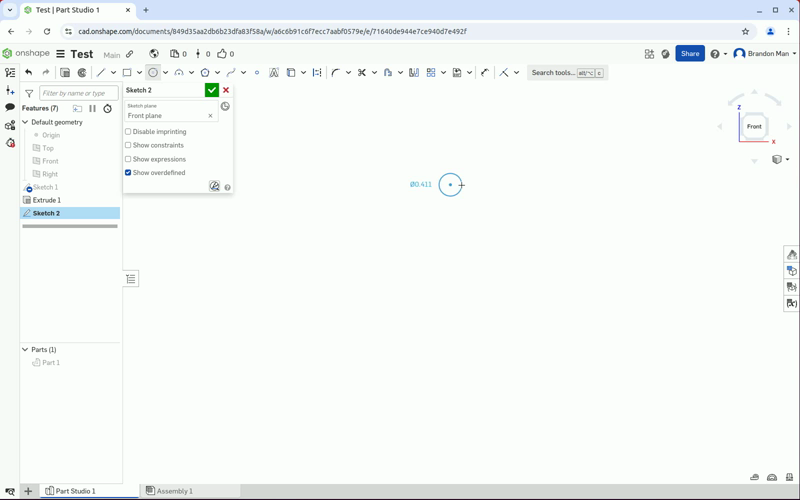
click(461, 184)
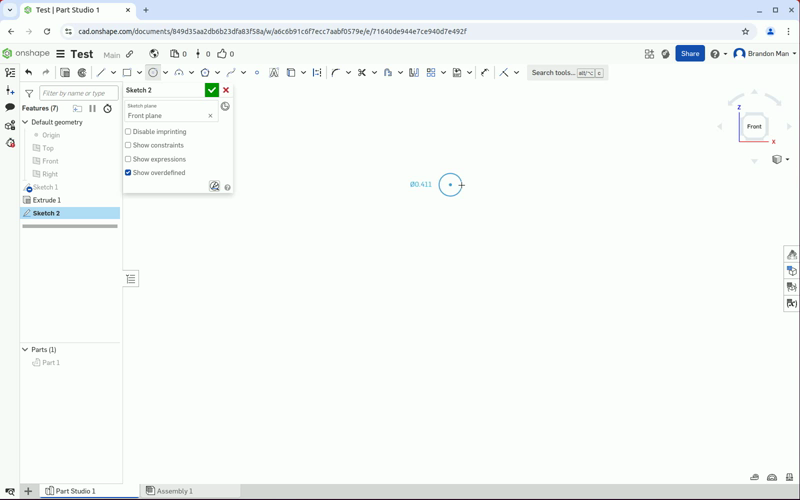
scroll(-6)
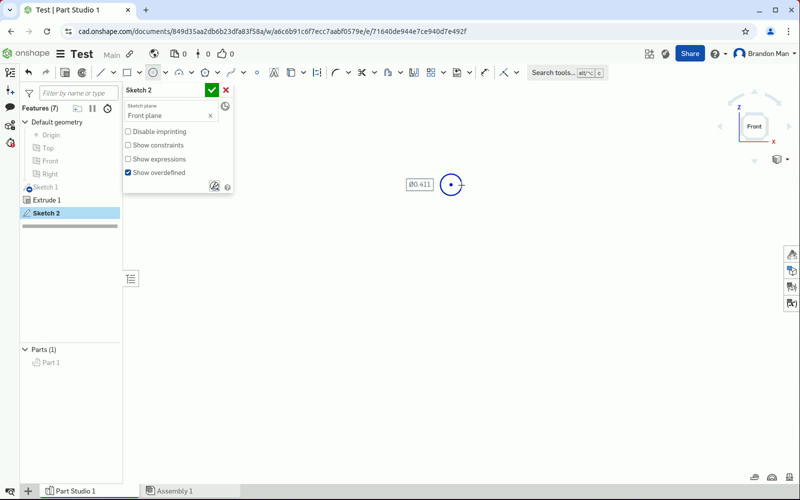
scroll(-6)
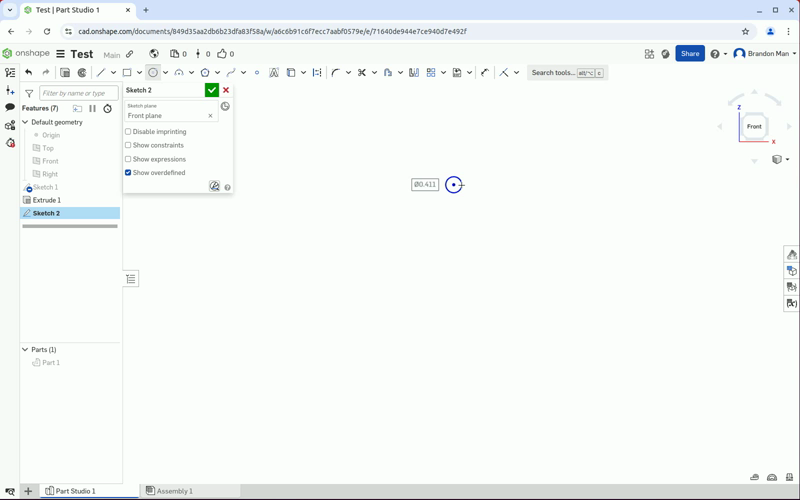
scroll(-6)
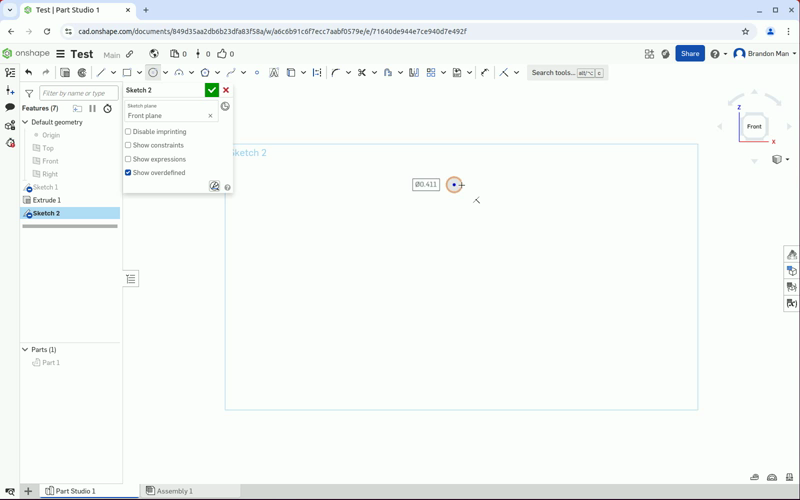
scroll(-6)
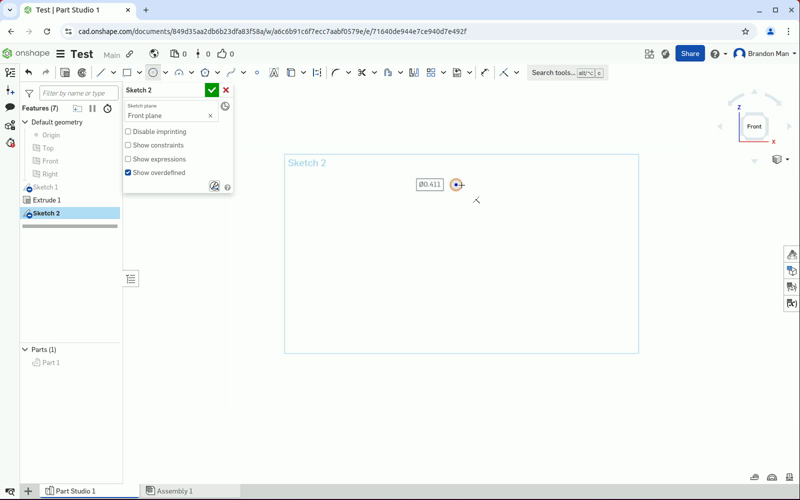
scroll(-6)
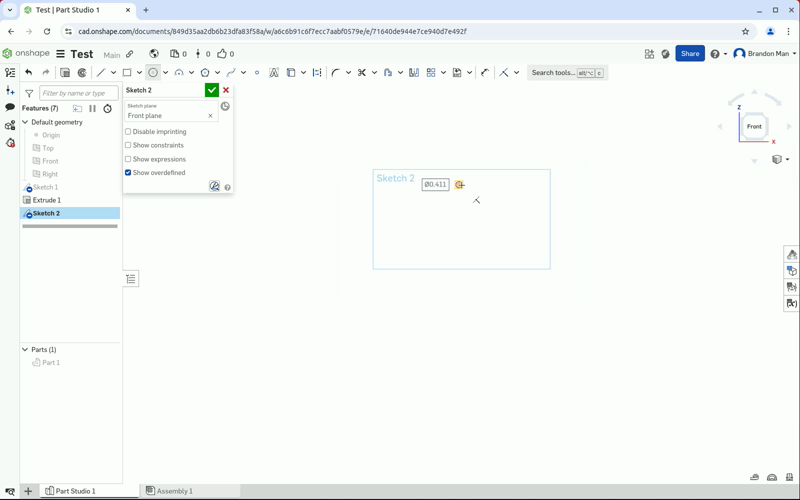
scroll(-6)
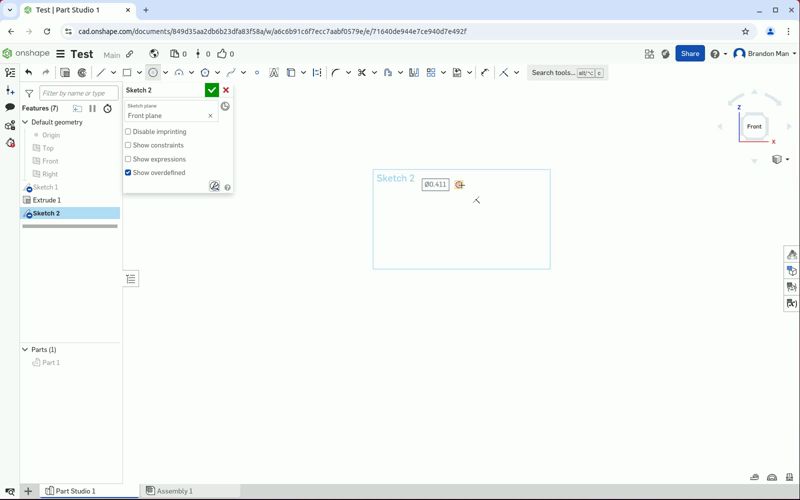
scroll(-6)
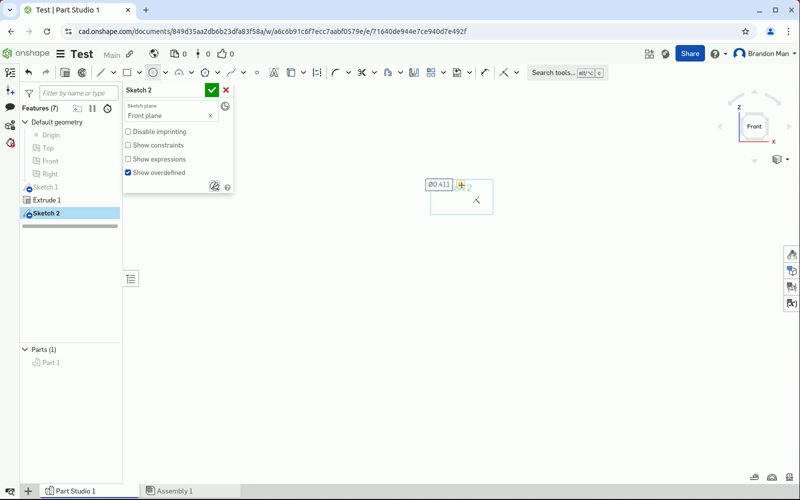
key(esc)
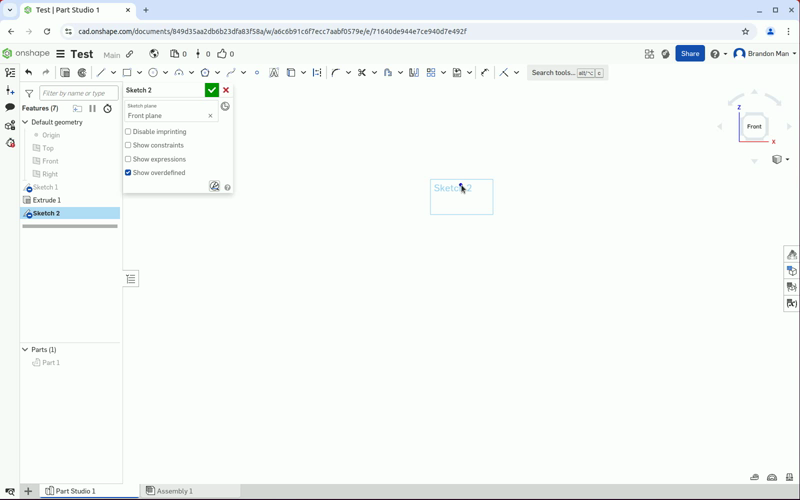
mouse_move(461, 183)
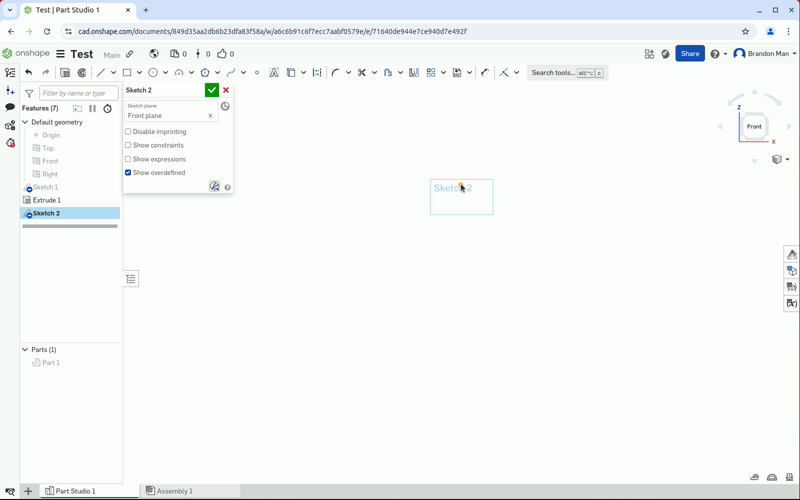
scroll(6)
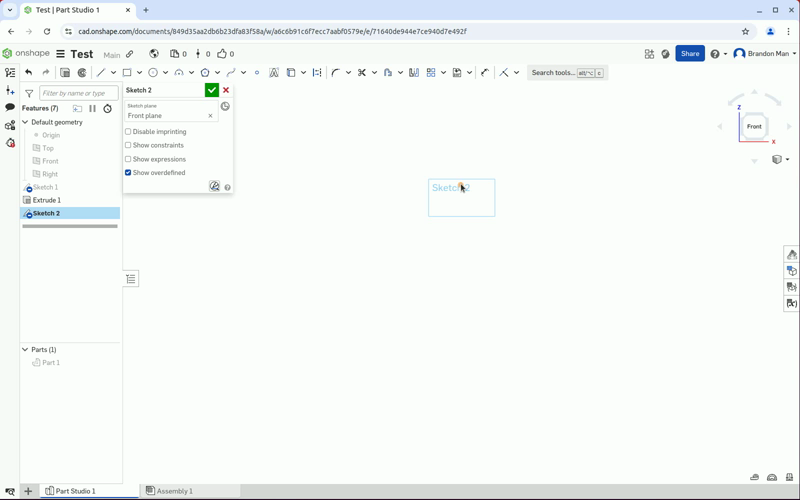
scroll(6)
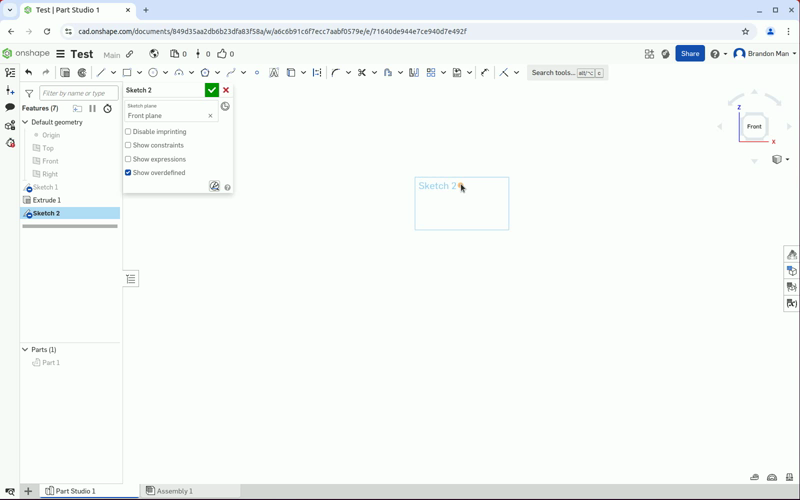
scroll(6)
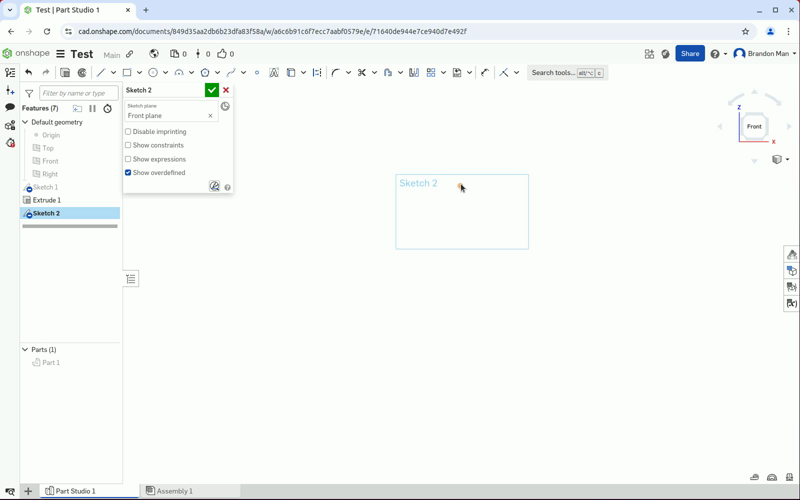
scroll(6)
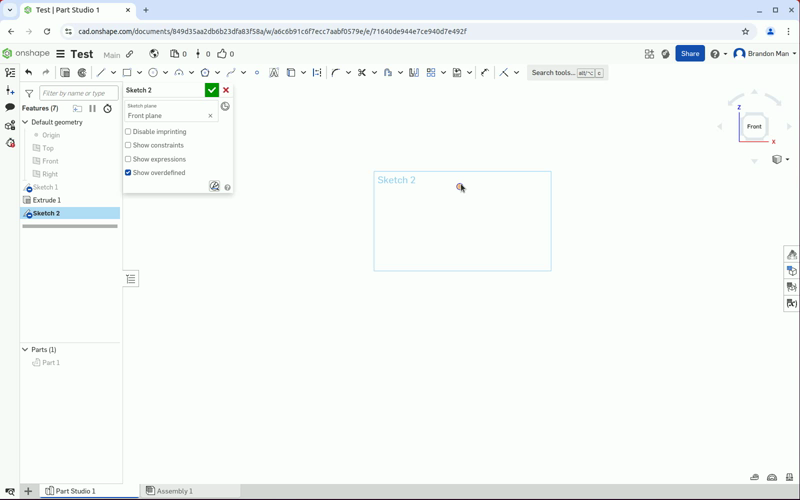
scroll(6)
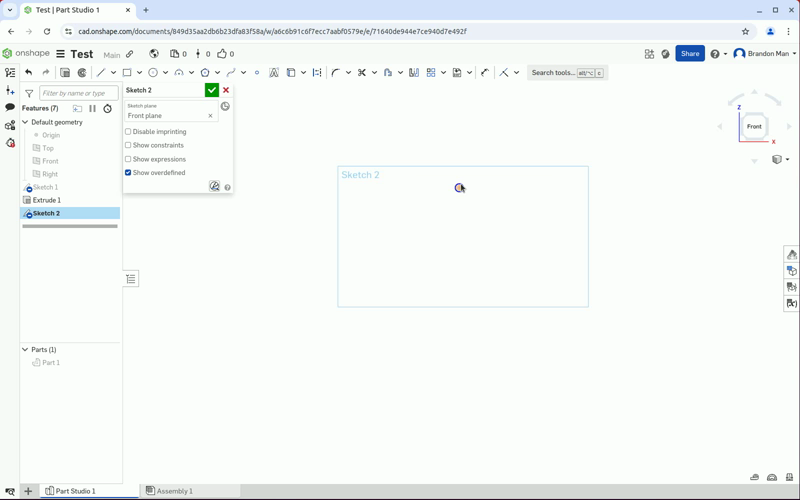
scroll(6)
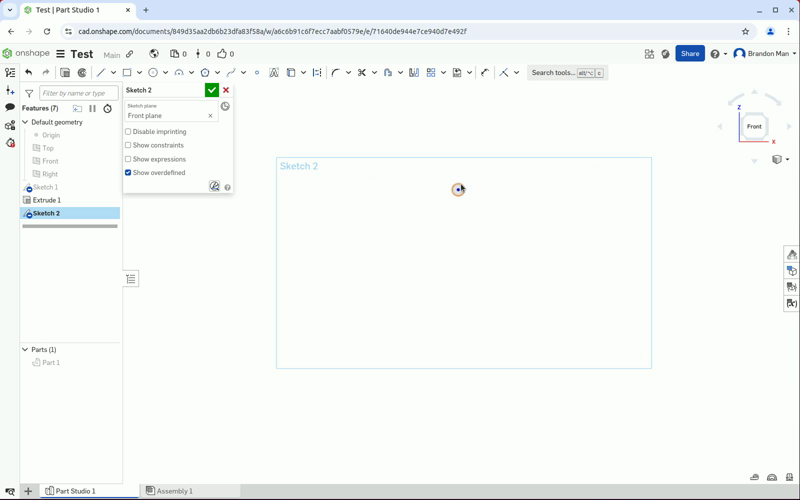
scroll(6)
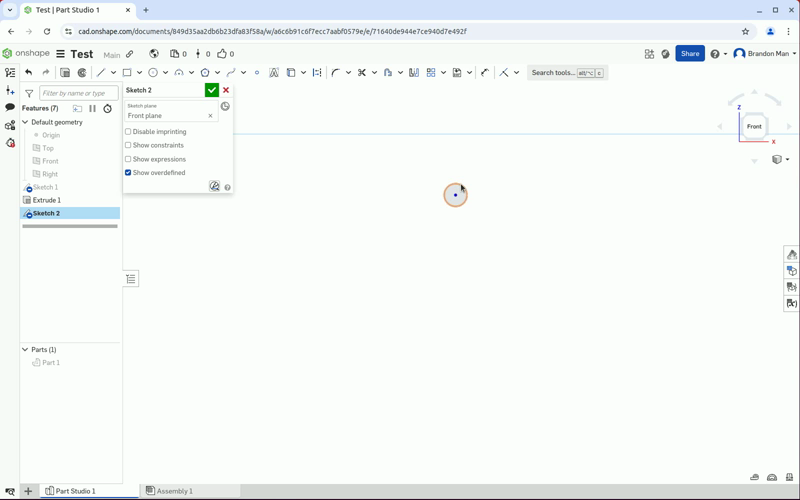
click(461, 183)
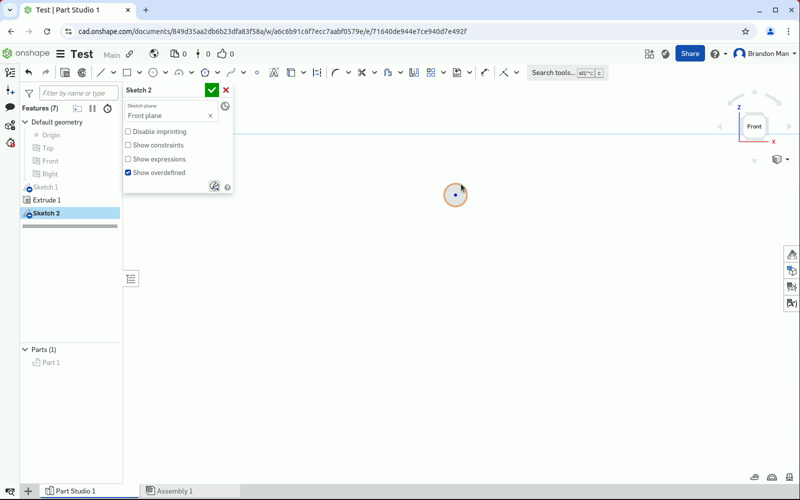
scroll(-6)
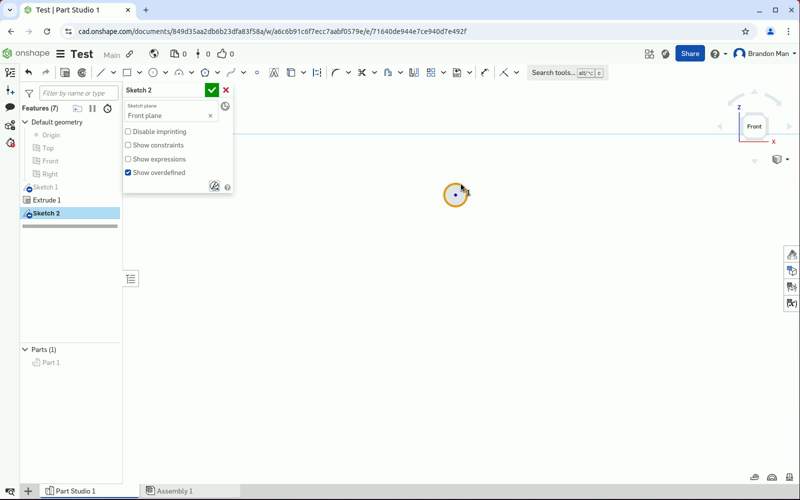
scroll(-6)
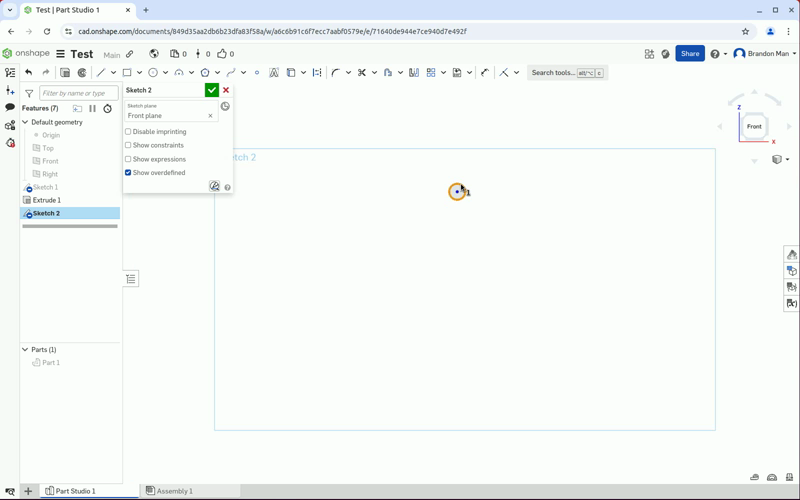
scroll(-6)
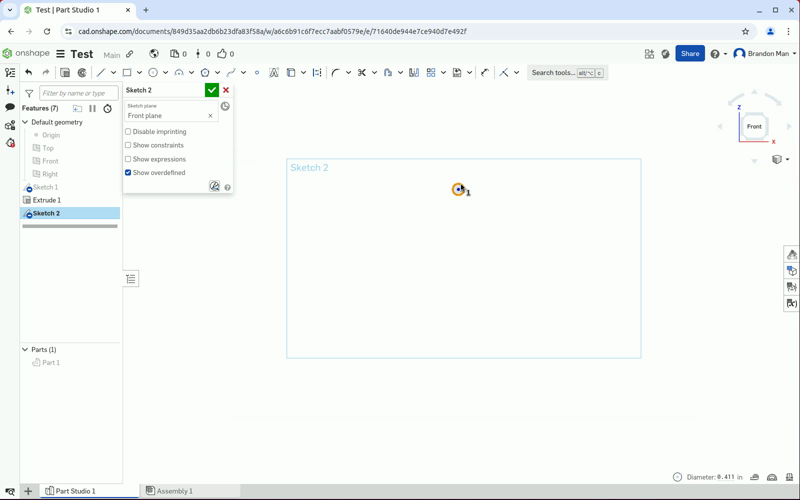
scroll(-6)
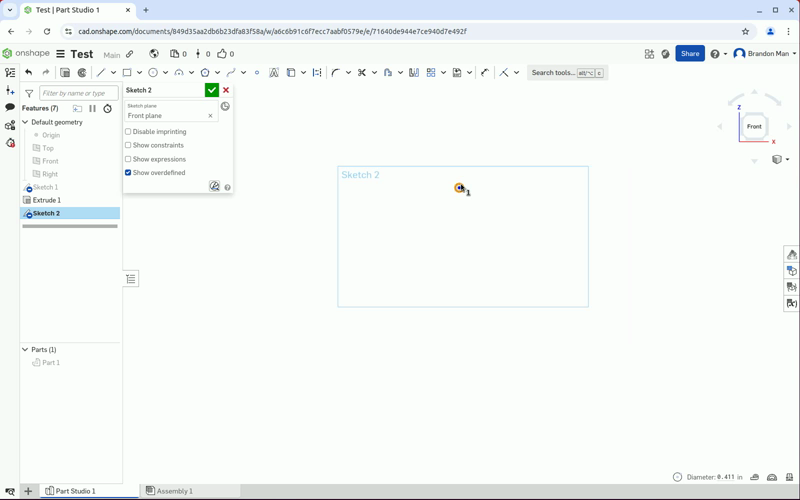
scroll(-6)
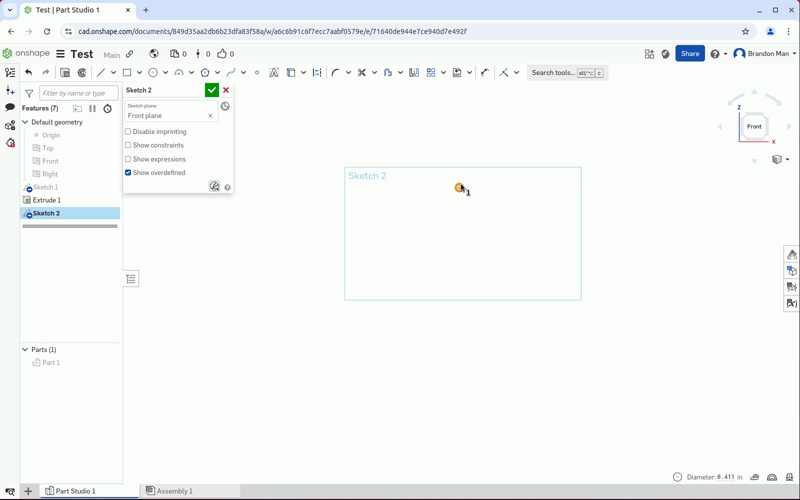
scroll(-6)
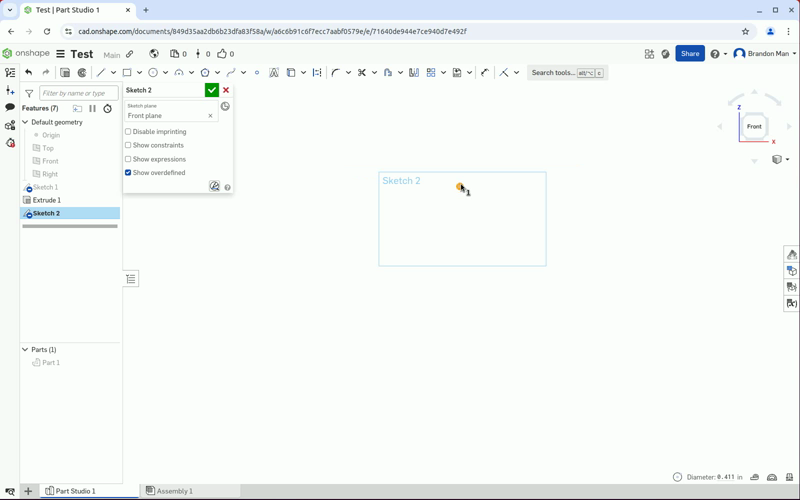
scroll(-6)
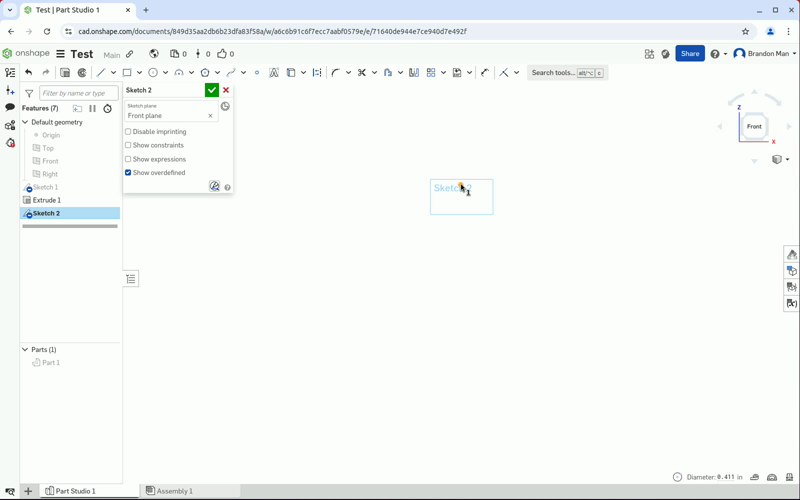
mouse_move(73, 352)
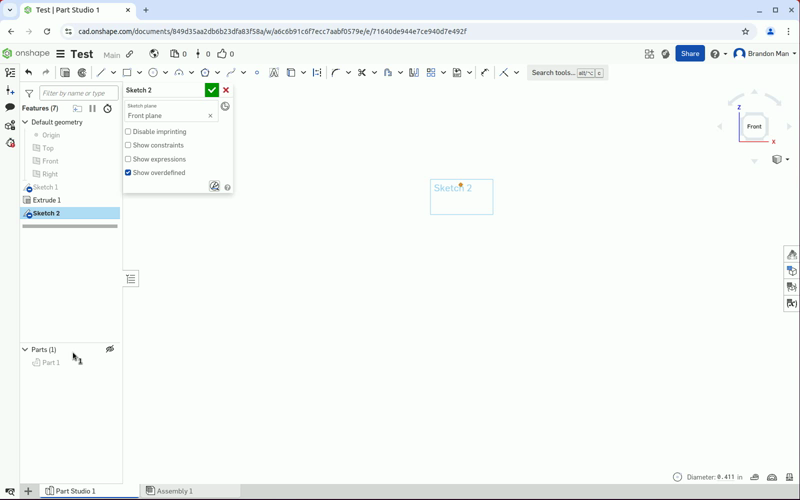
key(shift+y)
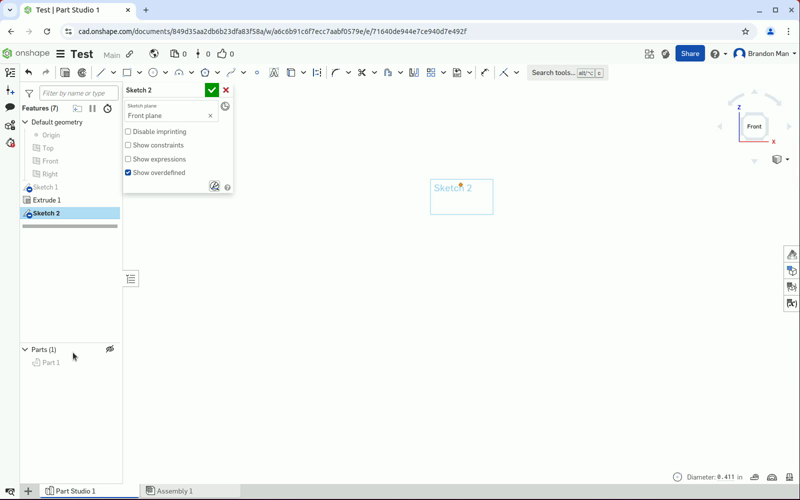
key(shift+e)
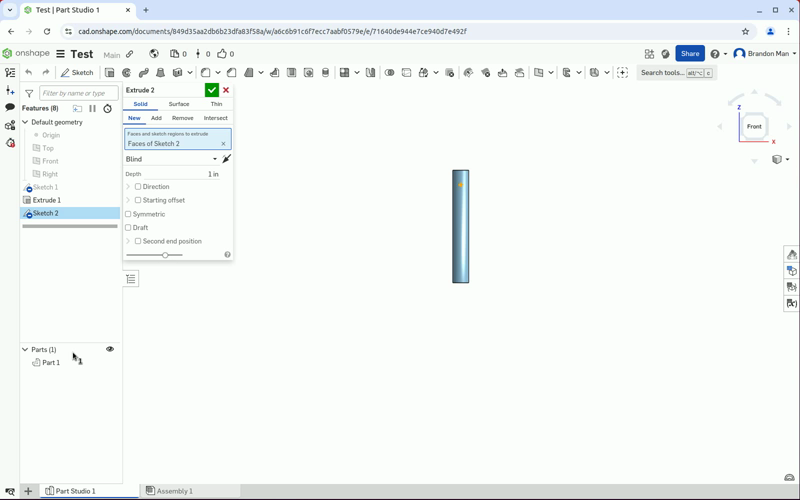
mouse_move(143, 106)
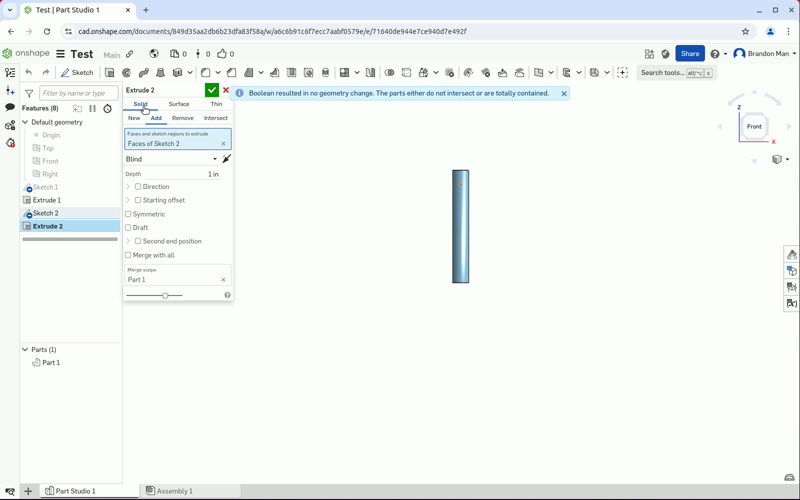
click(143, 106)
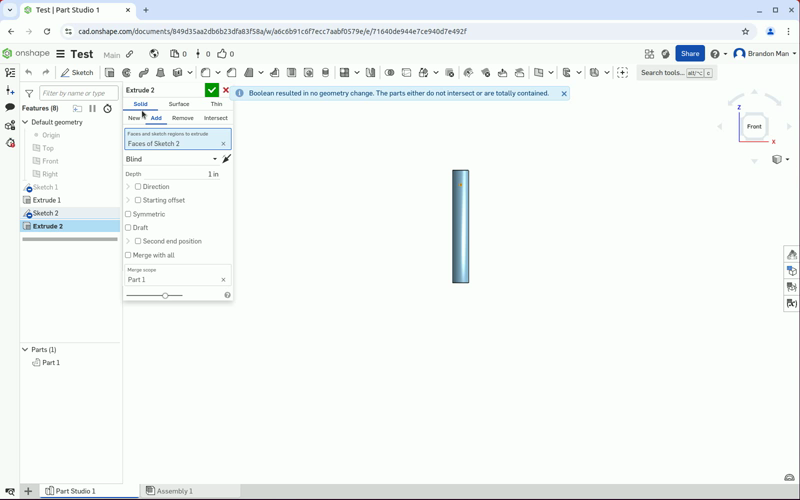
mouse_move(137, 120)
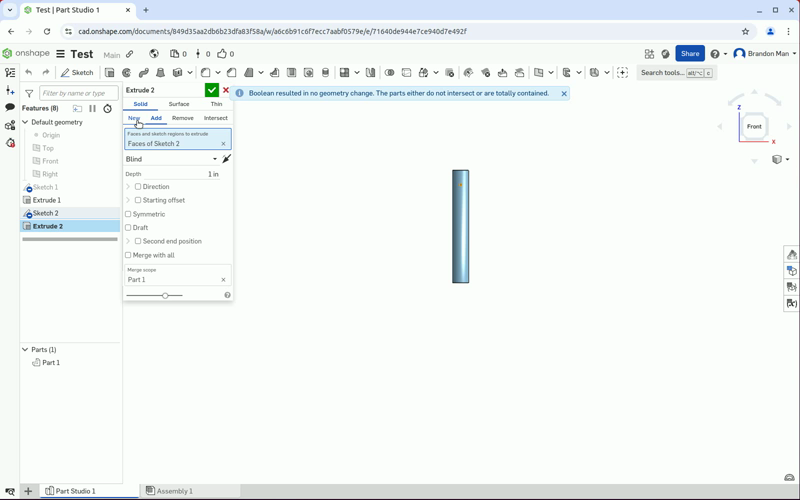
click(137, 120)
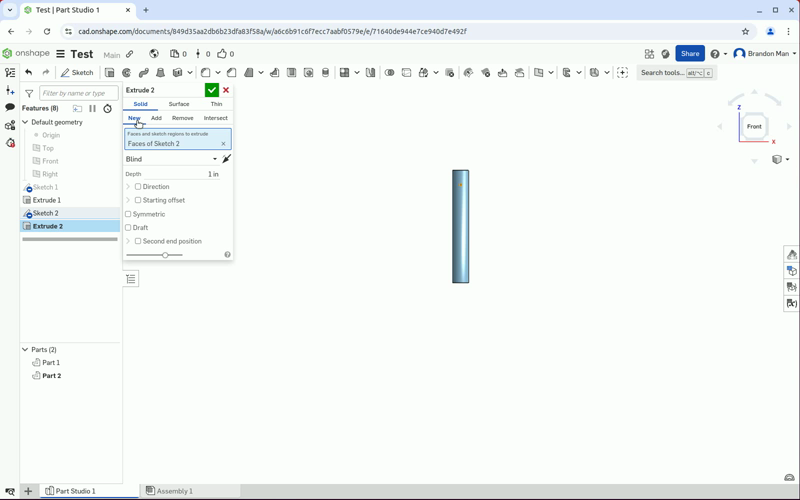
key(tab, 4)
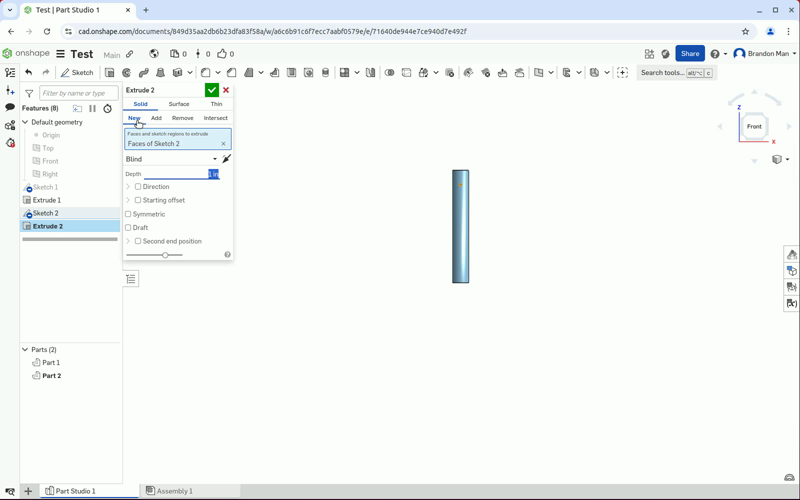
text(1.926)
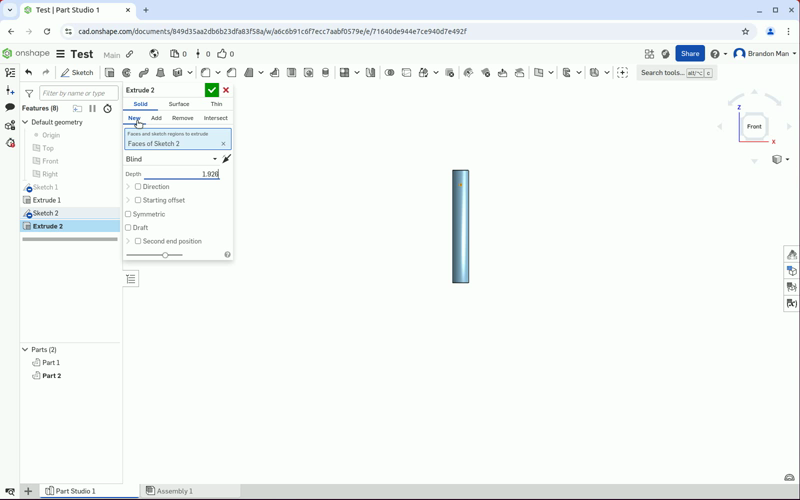
key(enter)
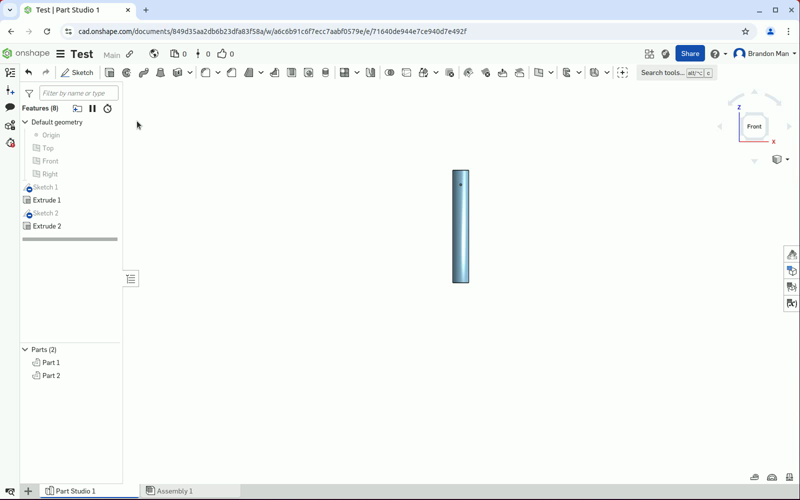
key(shift+h)
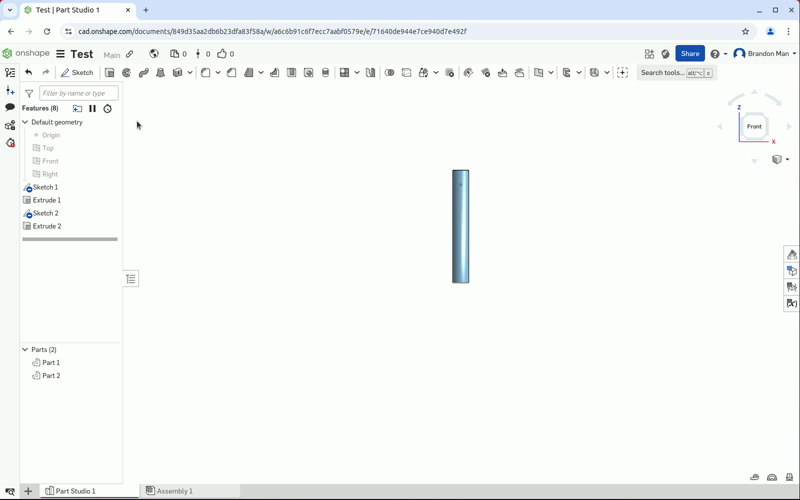
key(shift+h)
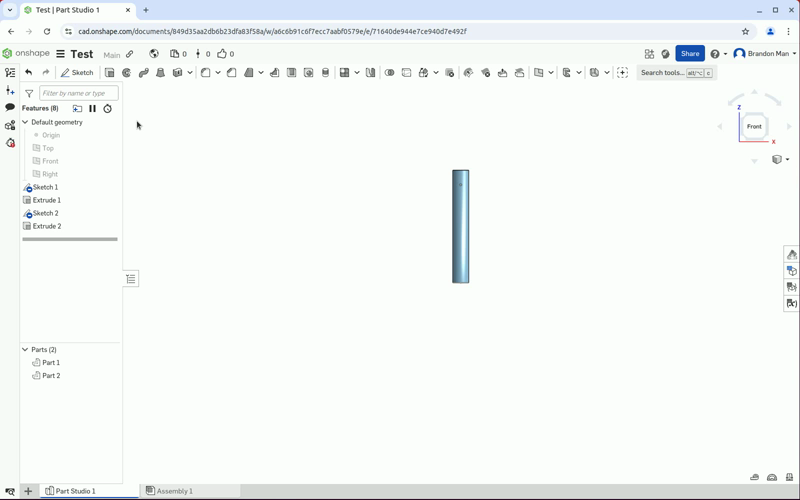
key(shift+7)
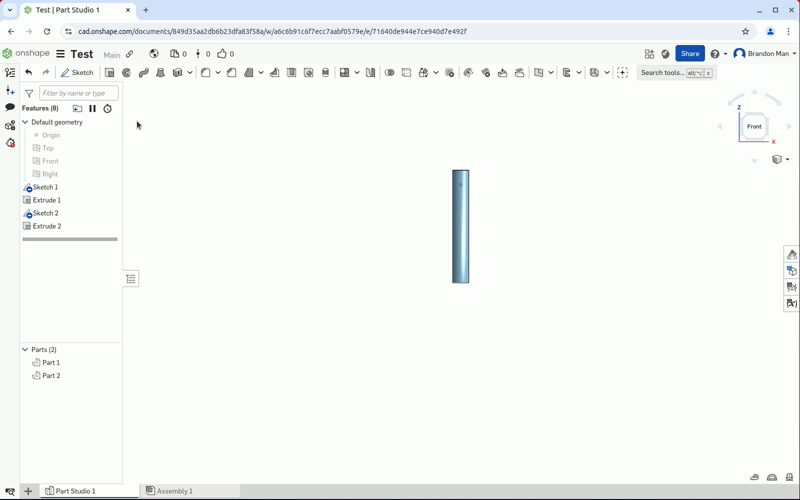
key(left, 2)
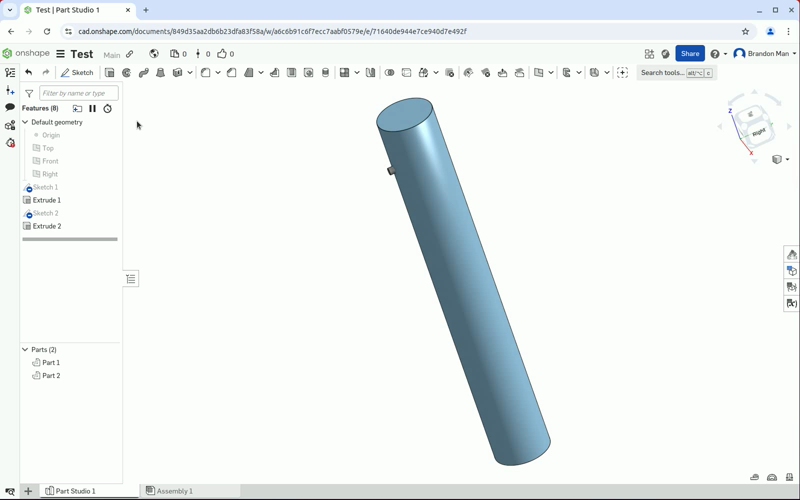
key(down, 2)
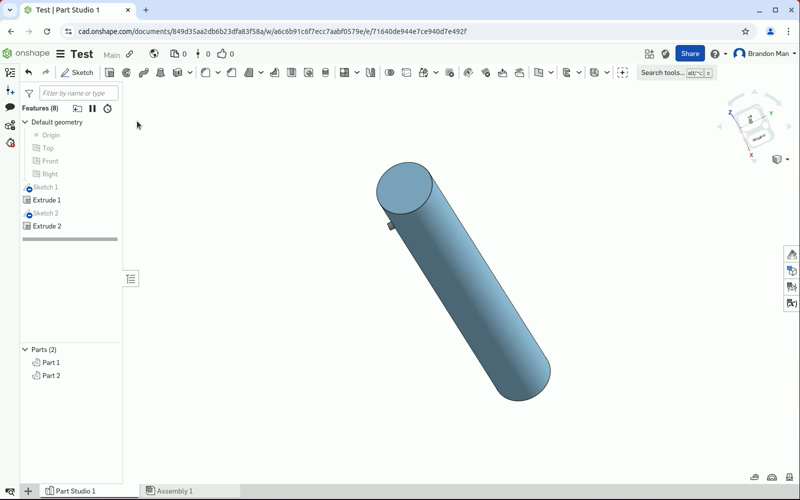
key(up, 2)
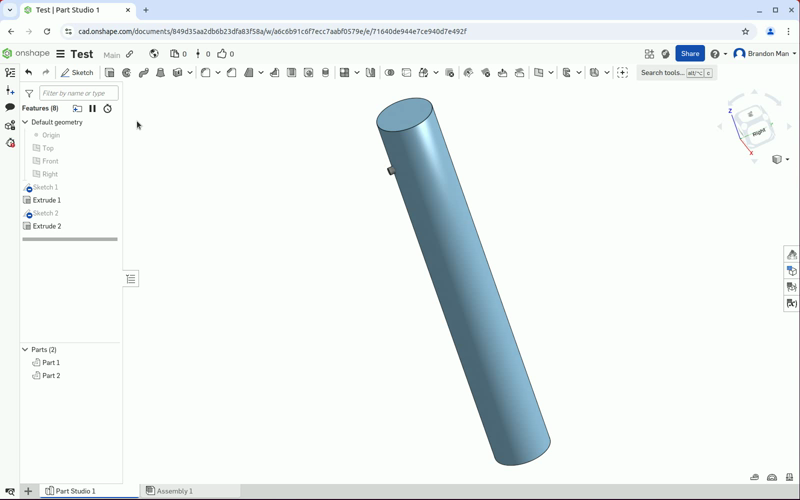
key(right, 2)
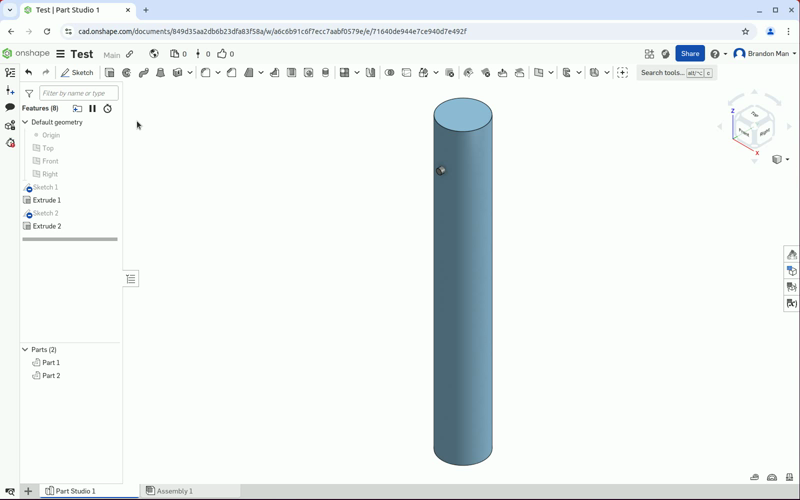
mouse_move(73, 189)
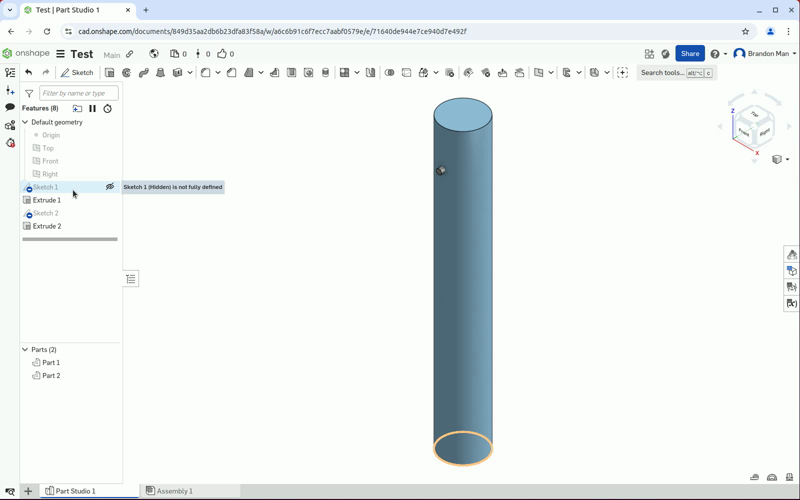
click(73, 189)